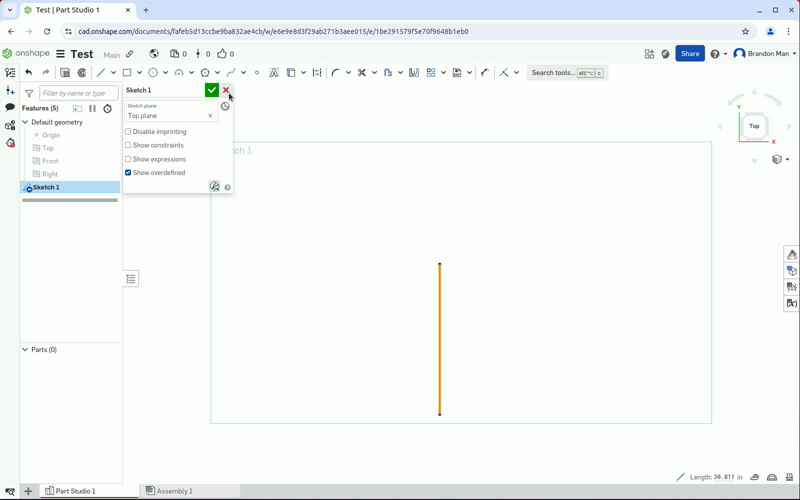
key(shift+h)
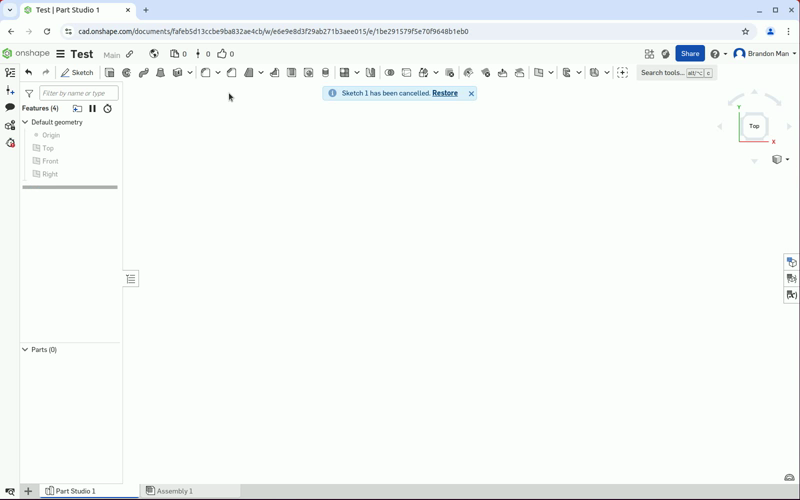
mouse_move(73, 352)
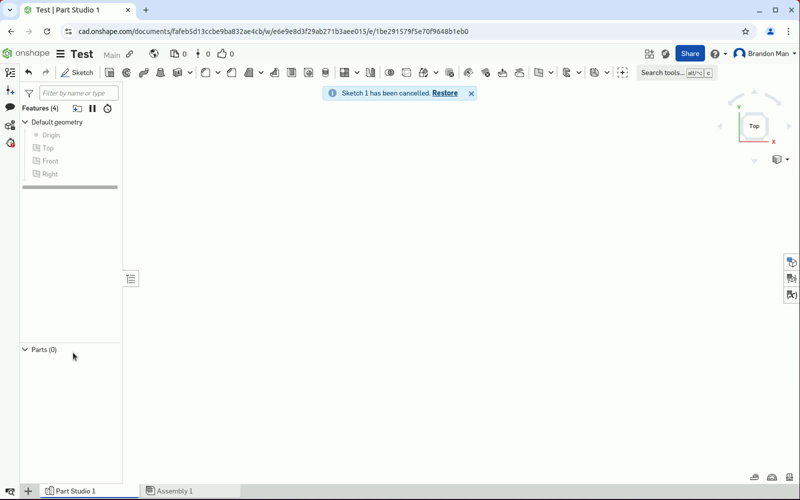
key(y)
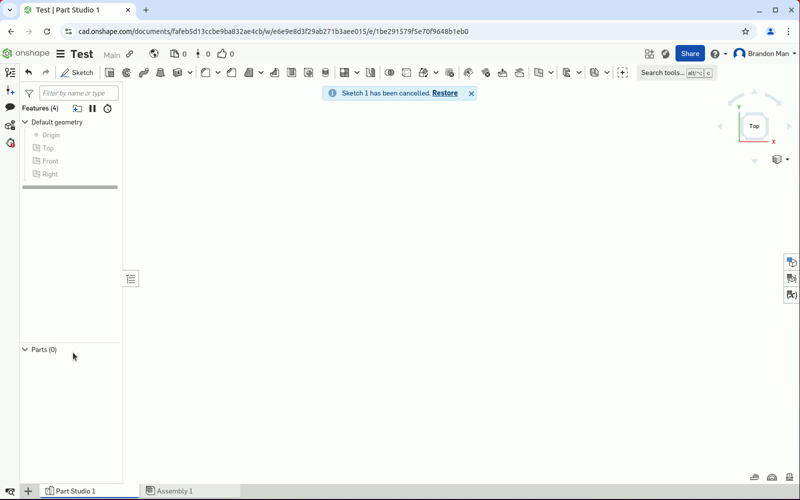
key(shift+p)
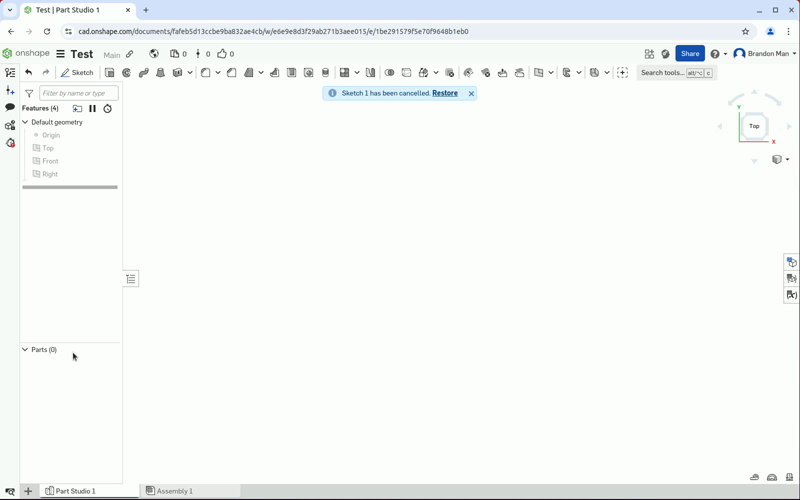
key(space)
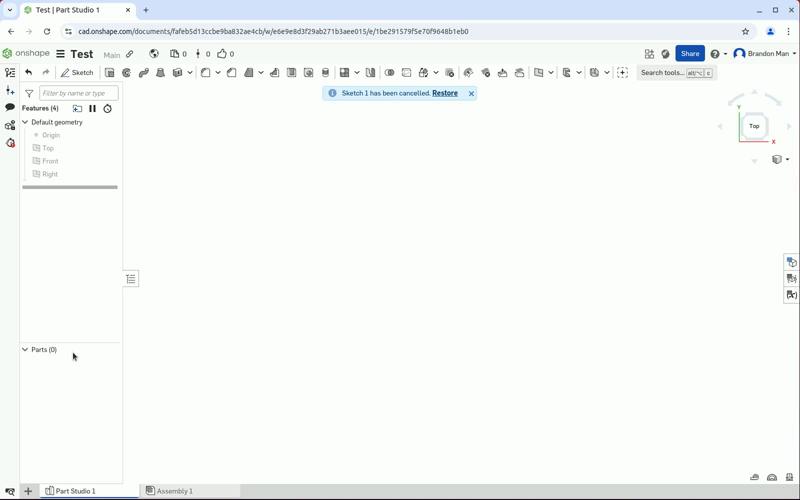
key_down(shift)
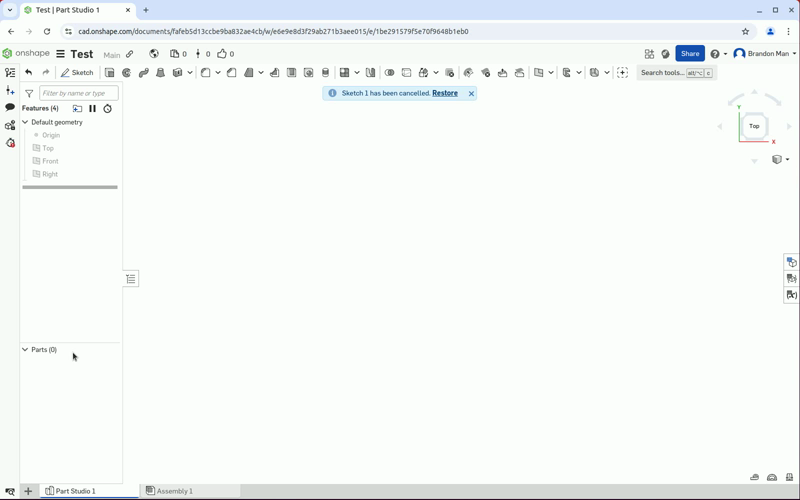
key(up)
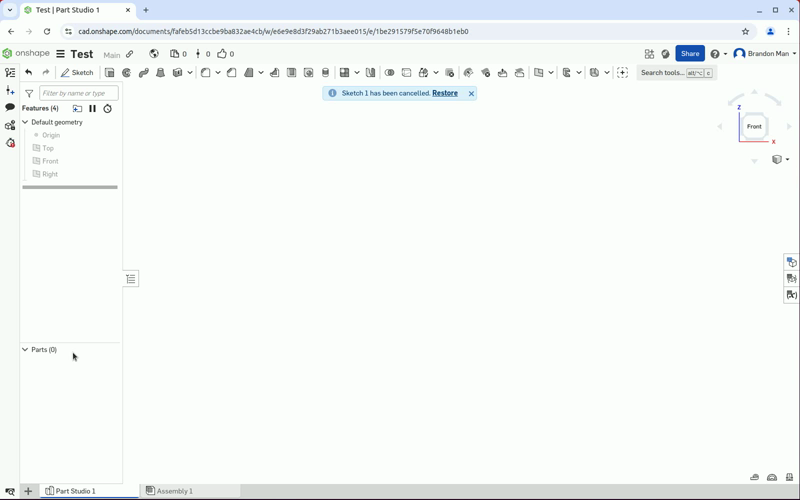
key_up(shift)
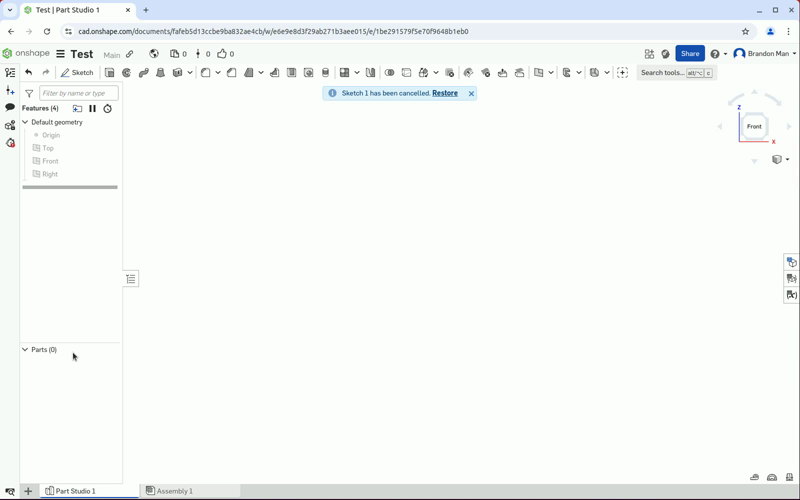
mouse_move(73, 352)
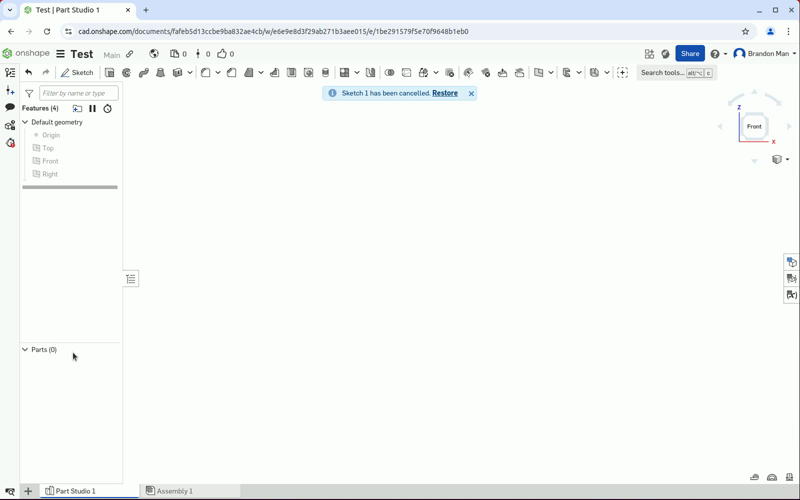
key(shift+y)
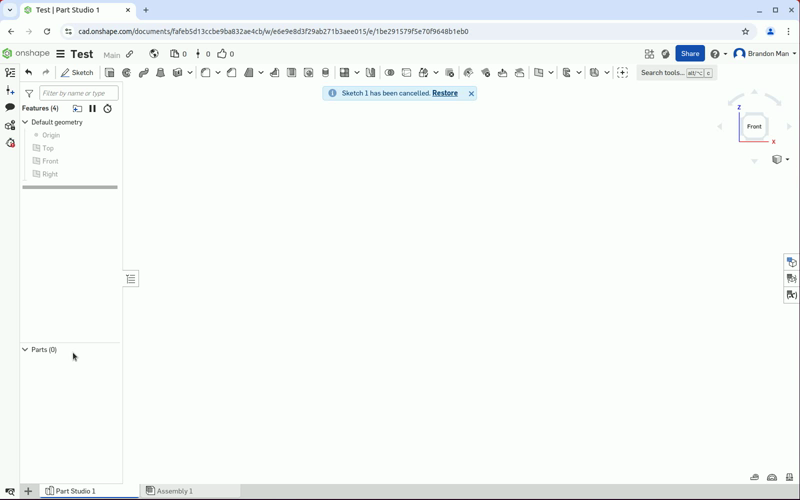
key(shift+s)
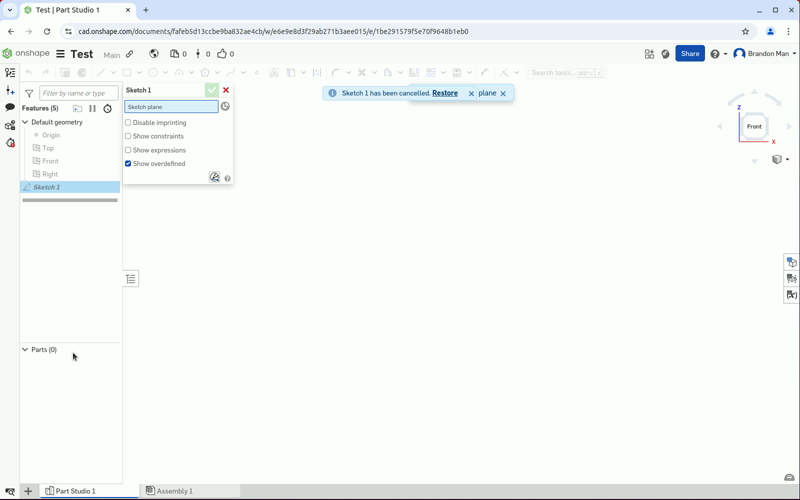
mouse_move(73, 163)
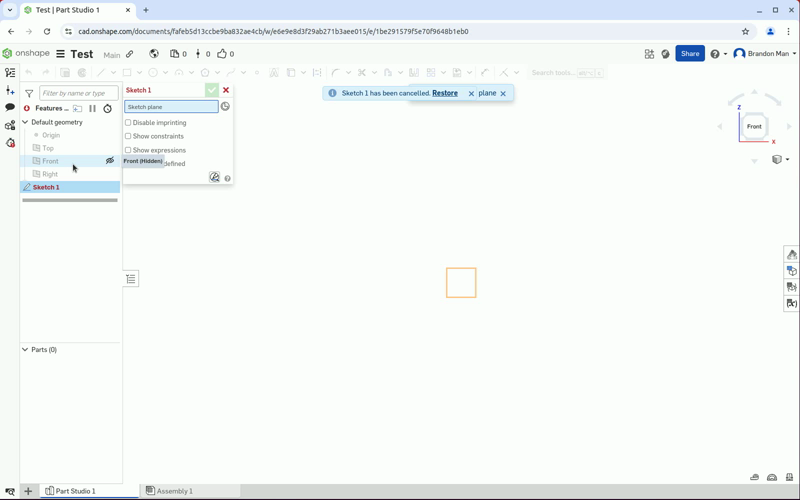
click(73, 163)
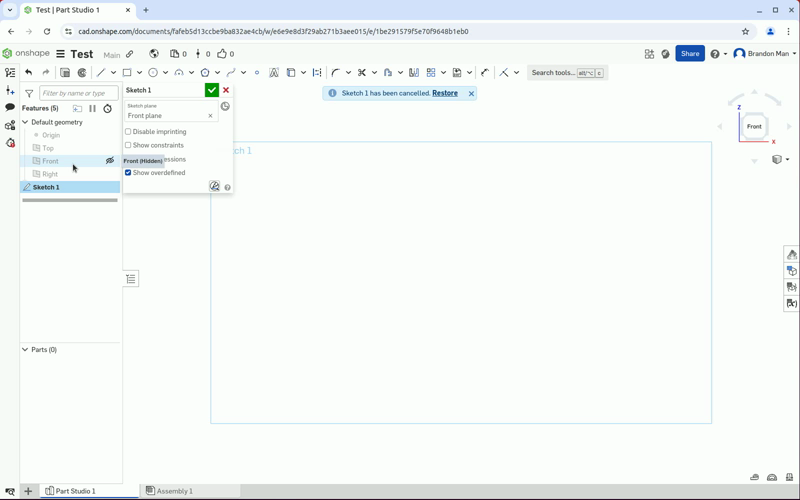
mouse_move(73, 352)
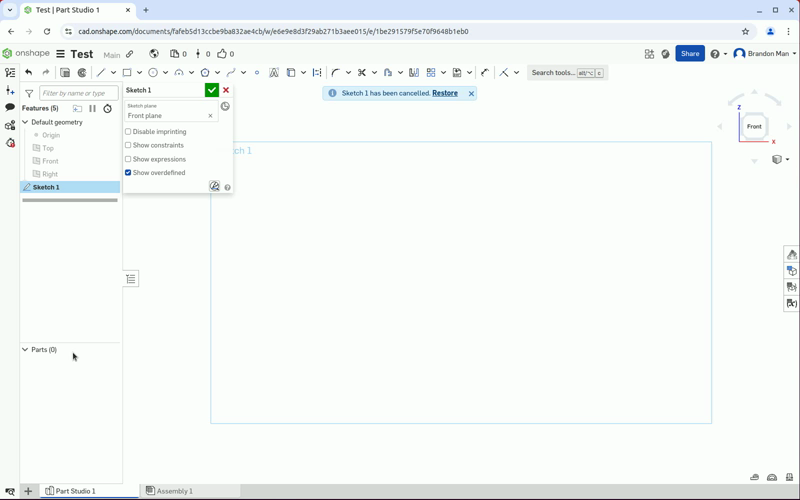
key(y)
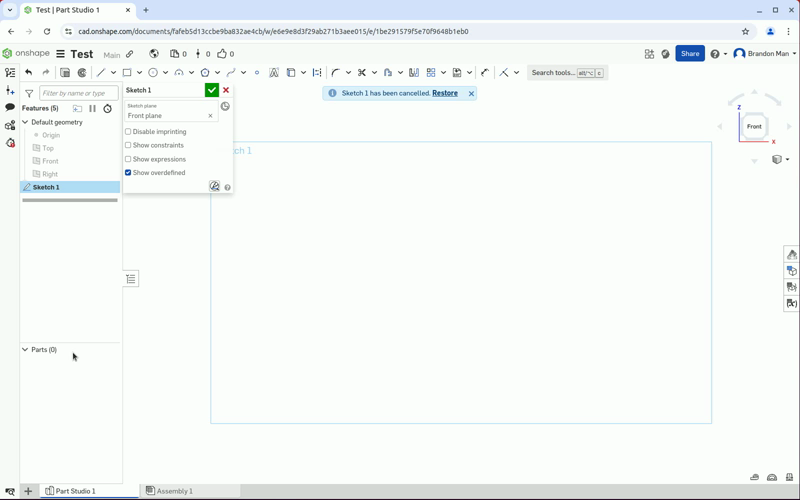
key(c)
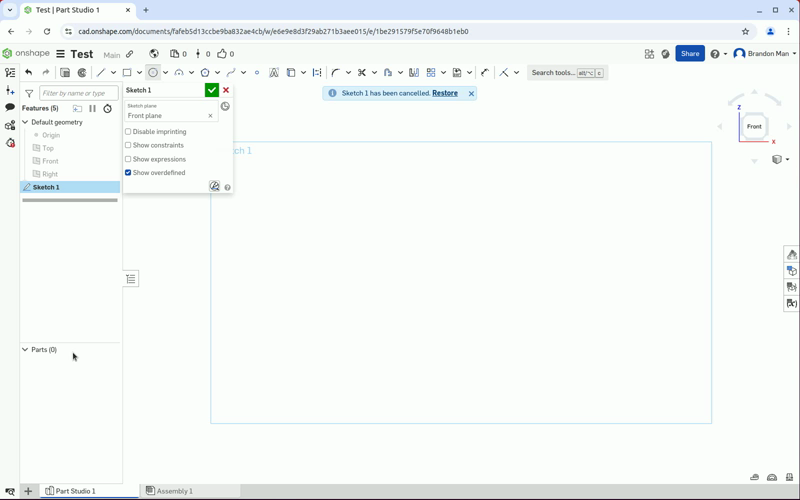
key_down(shift)
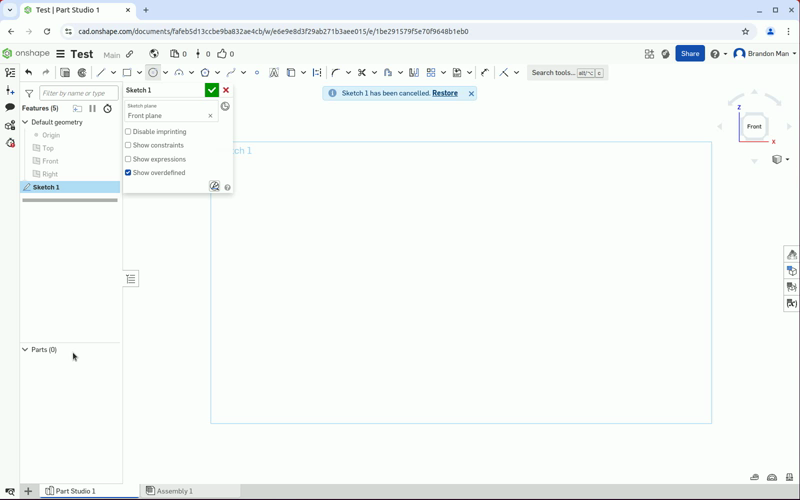
mouse_move(461, 282)
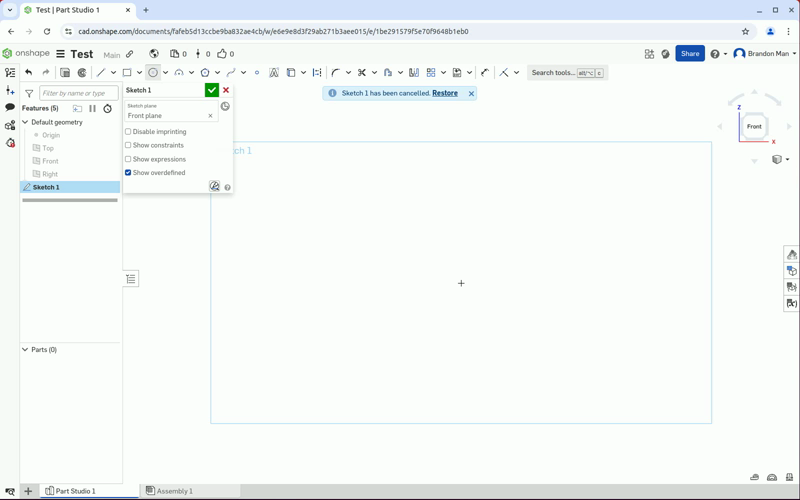
click(461, 282)
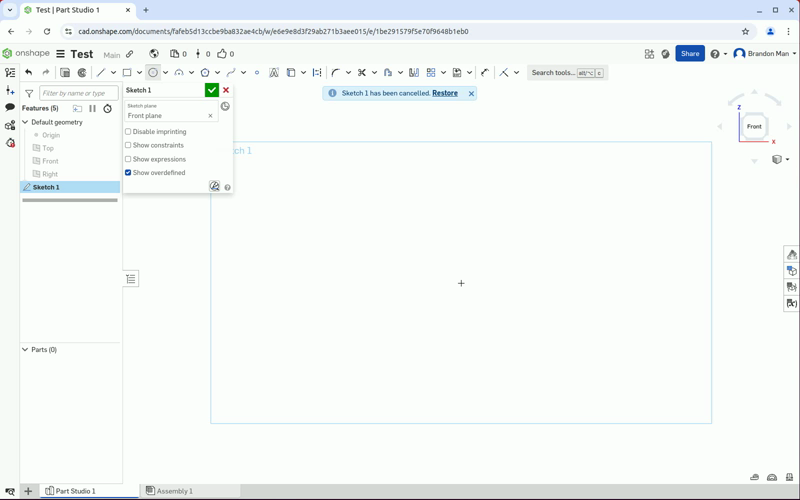
key_up(shift)
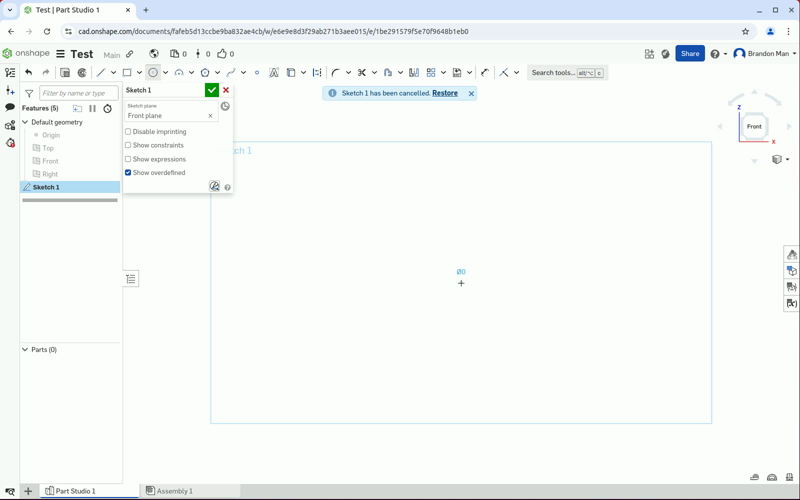
mouse_move(574, 282)
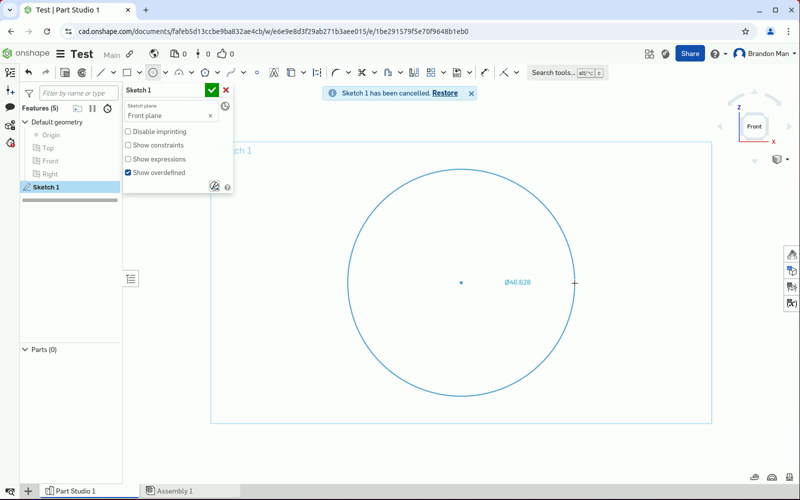
click(574, 282)
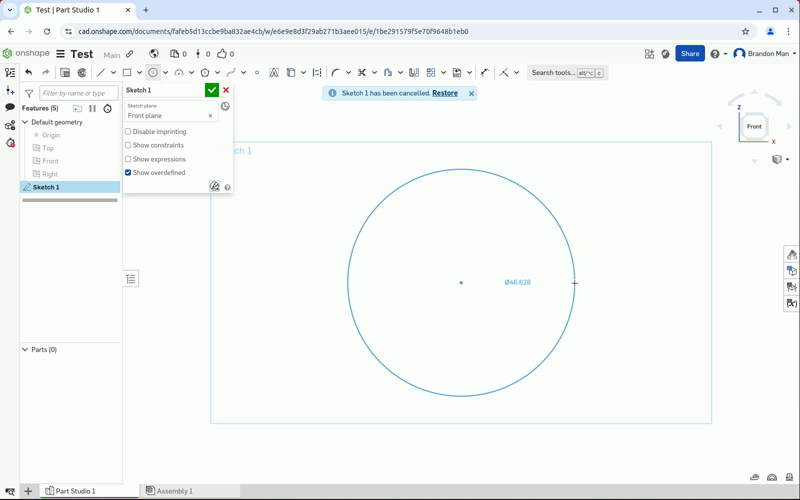
key(esc)
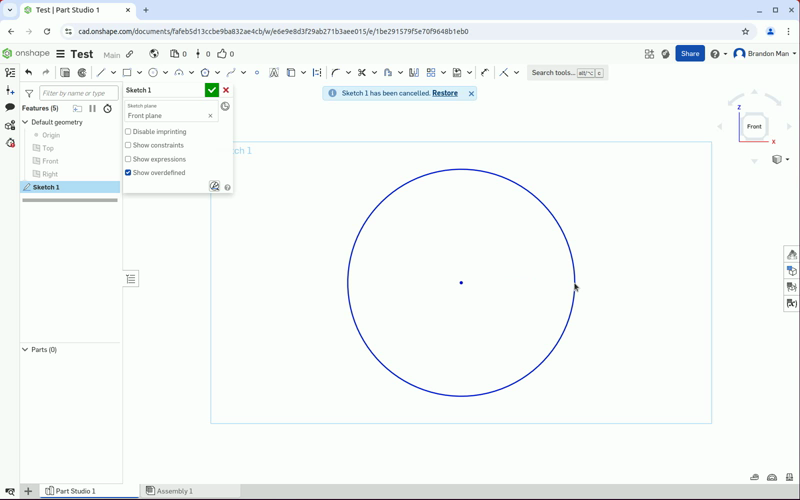
key(c)
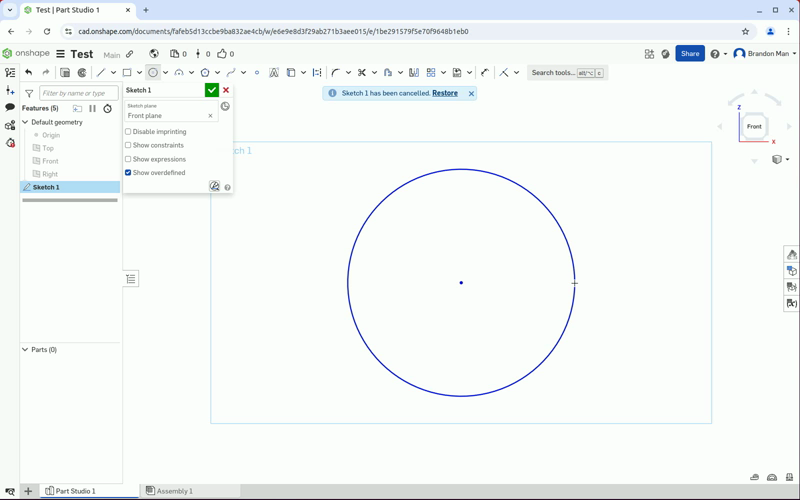
key_down(shift)
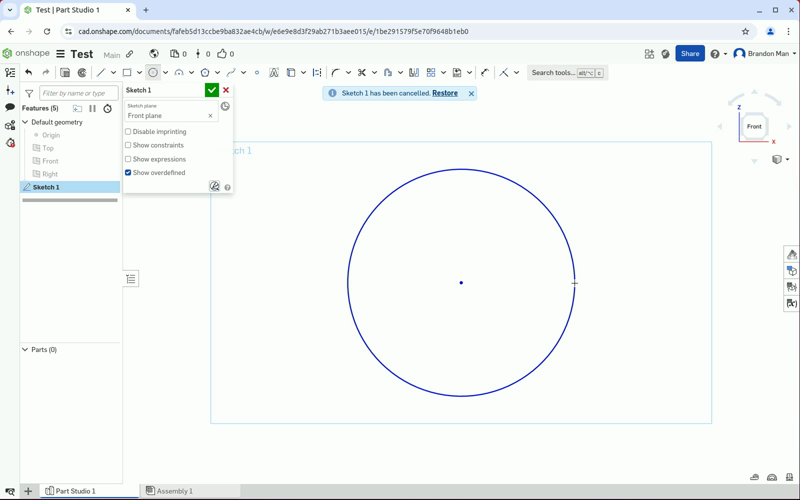
mouse_move(461, 282)
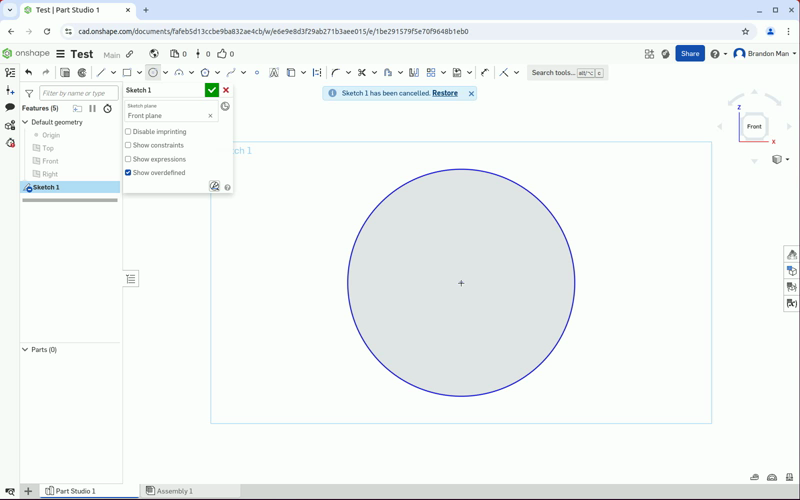
click(461, 282)
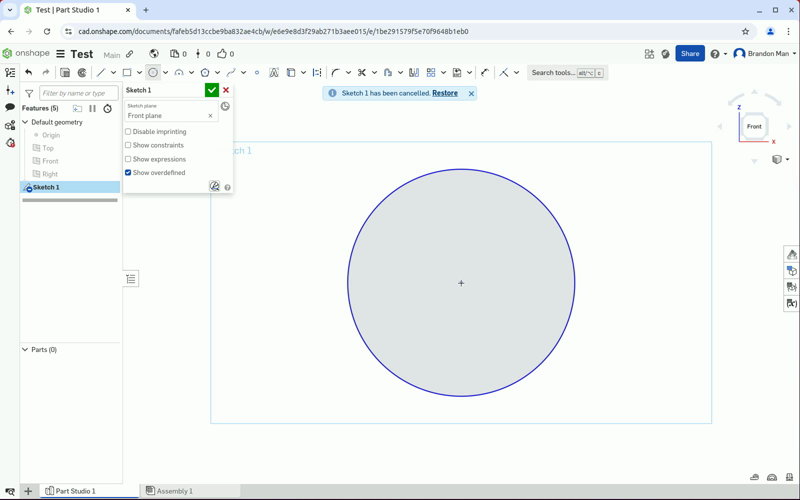
key_up(shift)
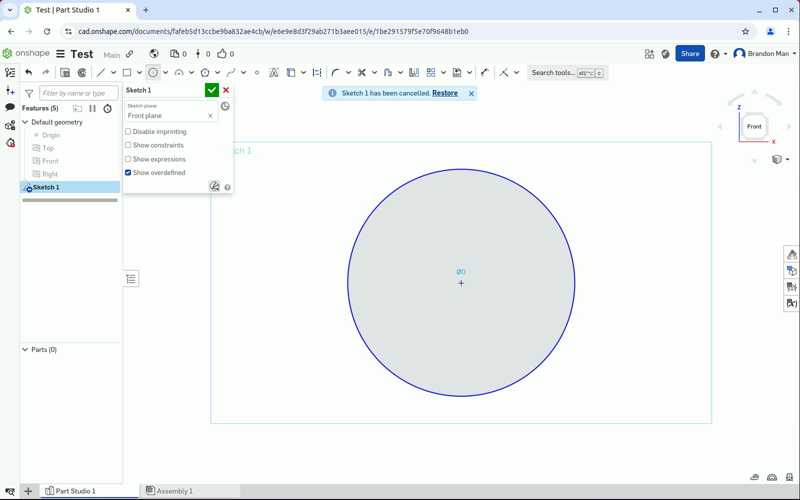
mouse_move(555, 282)
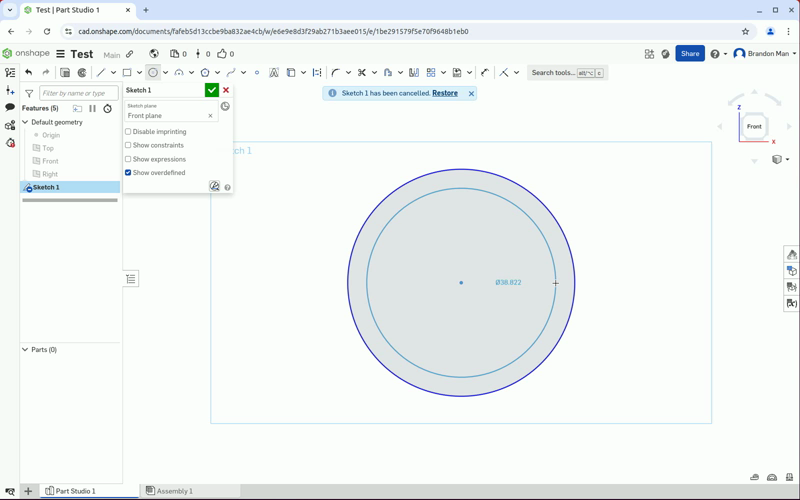
click(555, 282)
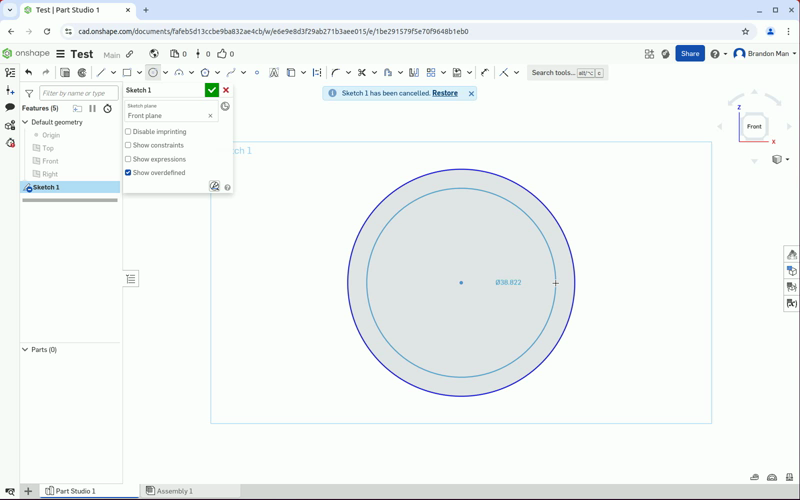
key(esc)
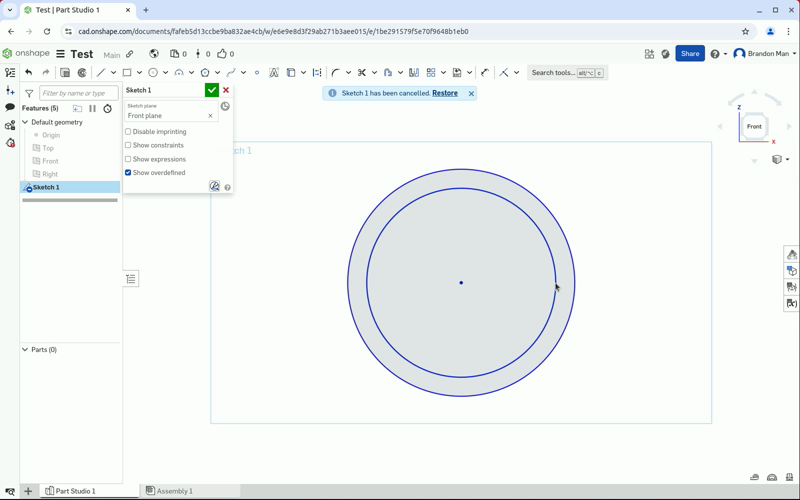
mouse_move(359, 259)
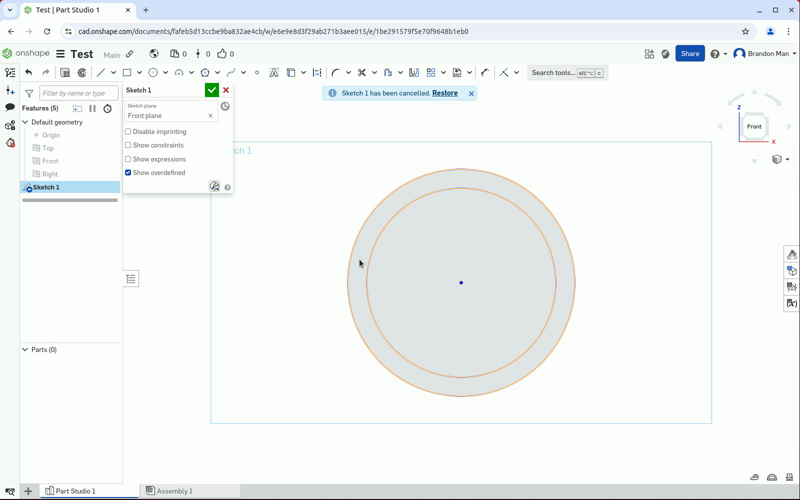
click(359, 259)
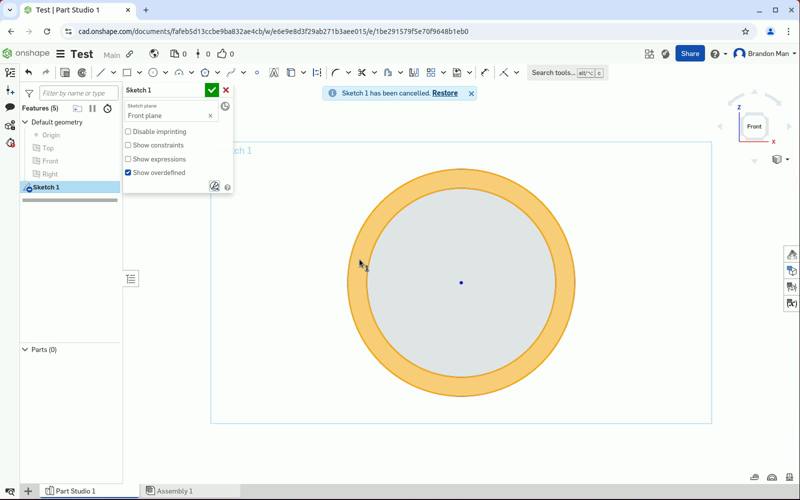
mouse_move(73, 352)
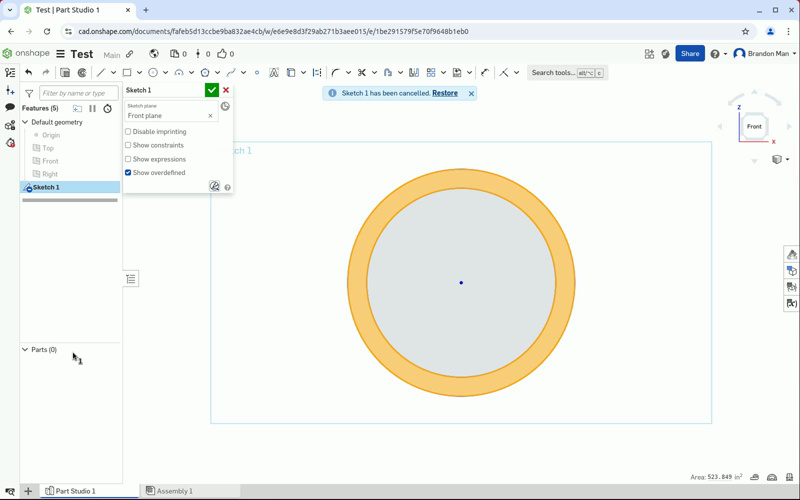
key(shift+y)
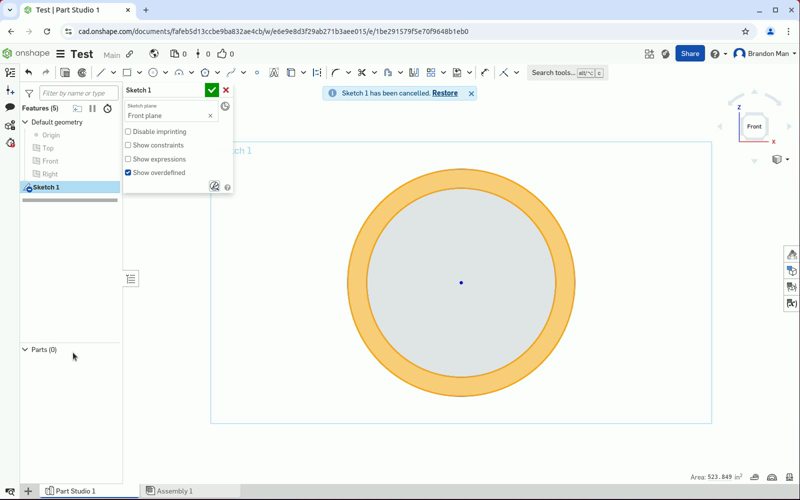
key(shift+e)
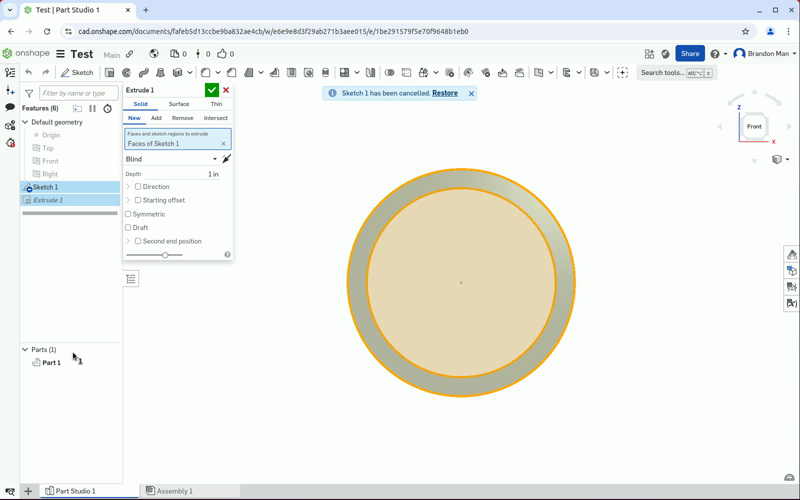
mouse_move(143, 106)
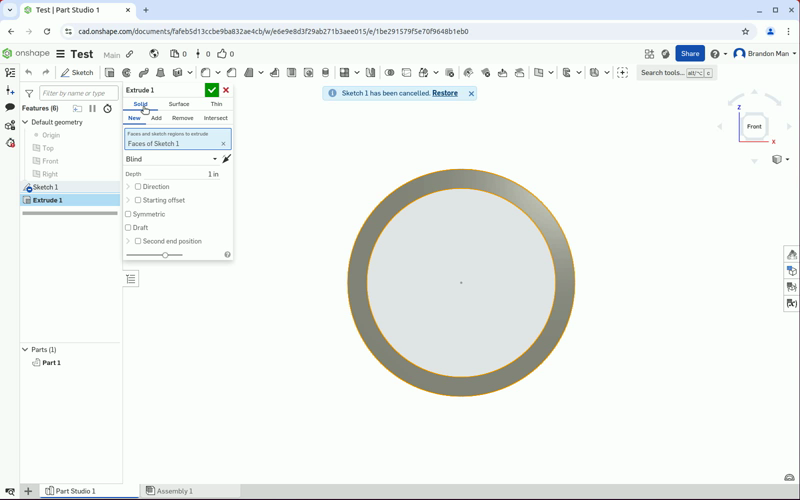
click(143, 106)
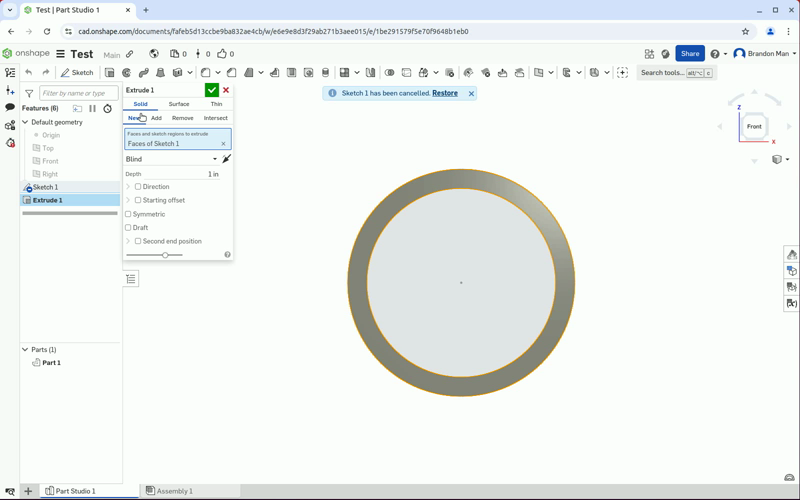
mouse_move(137, 120)
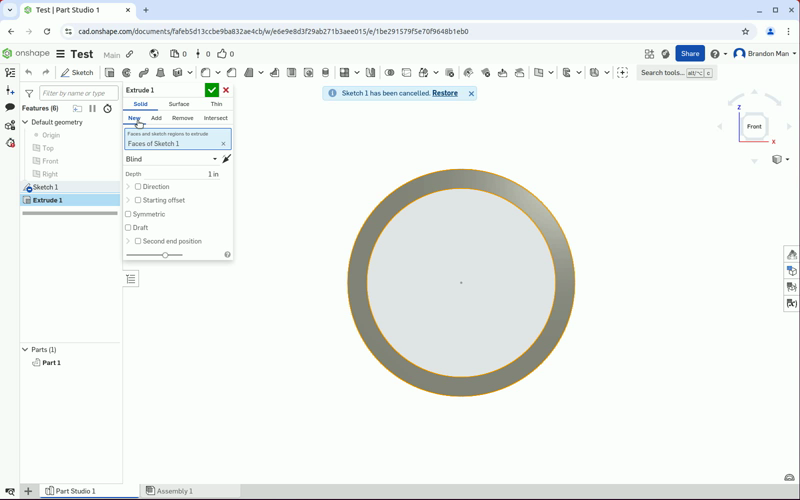
click(137, 120)
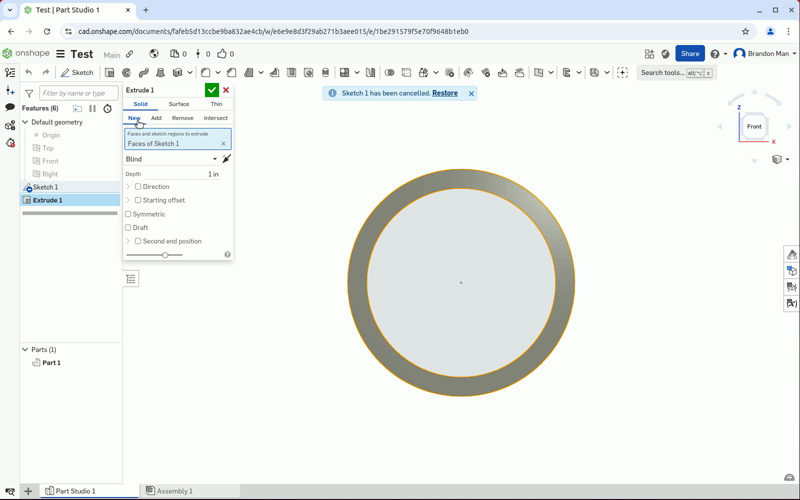
key(tab, 4)
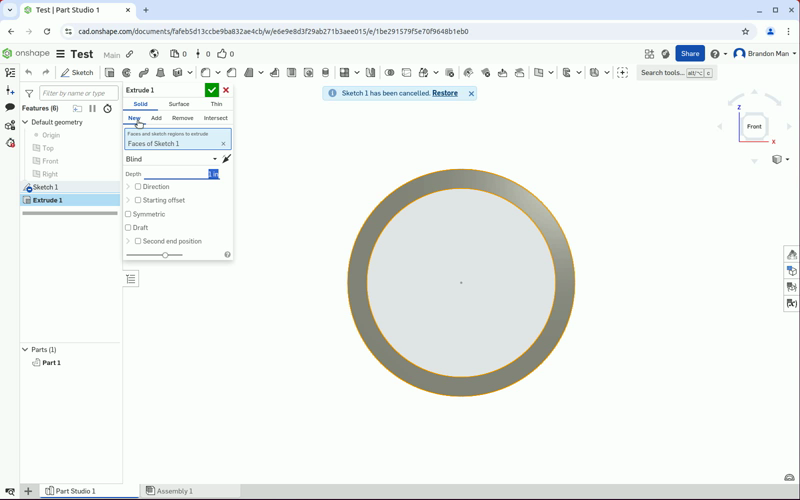
text(17.572)
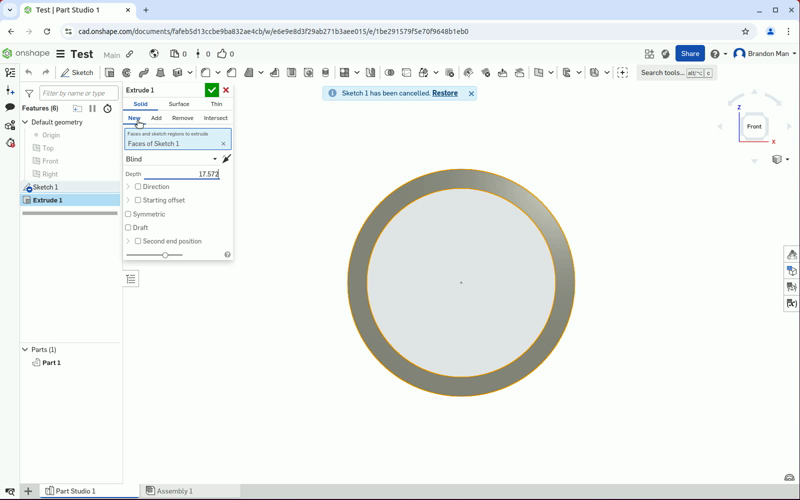
key(enter)
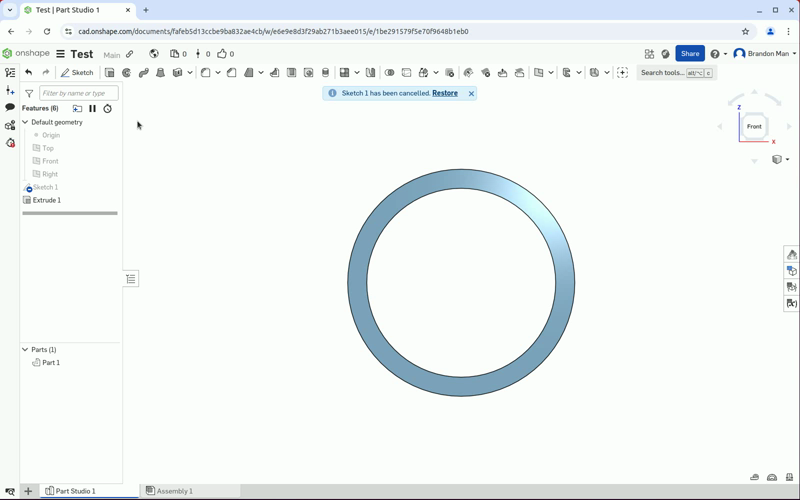
key(shift+h)
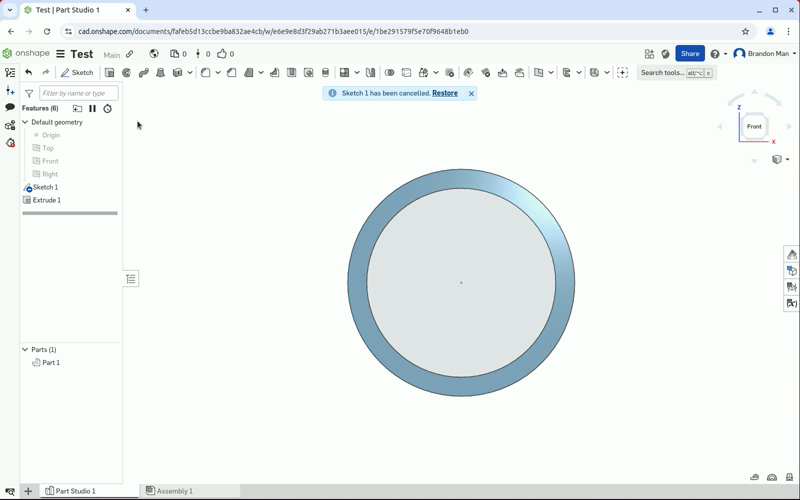
key(shift+h)
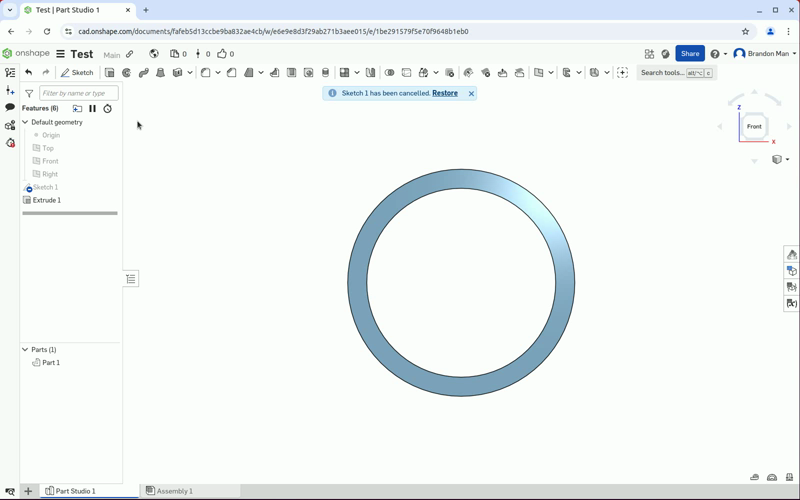
mouse_move(73, 189)
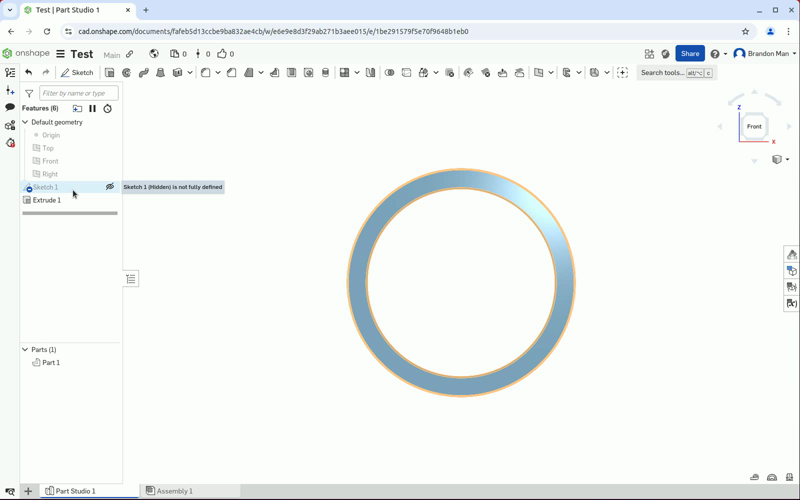
click(73, 189)
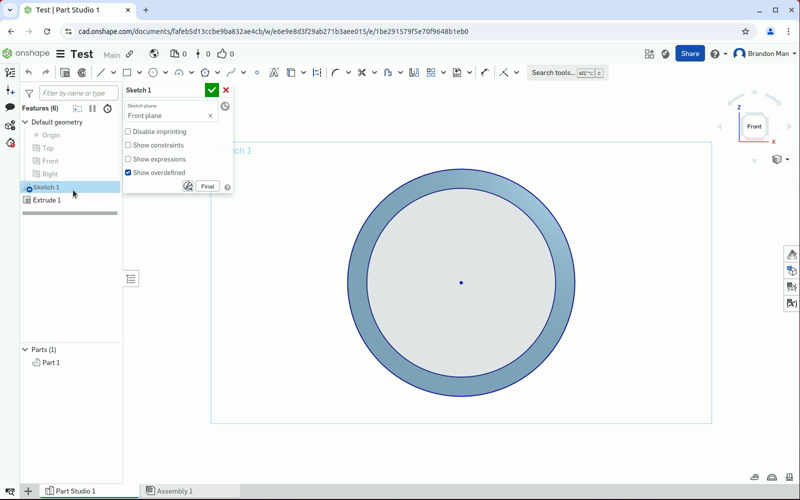
mouse_move(229, 92)
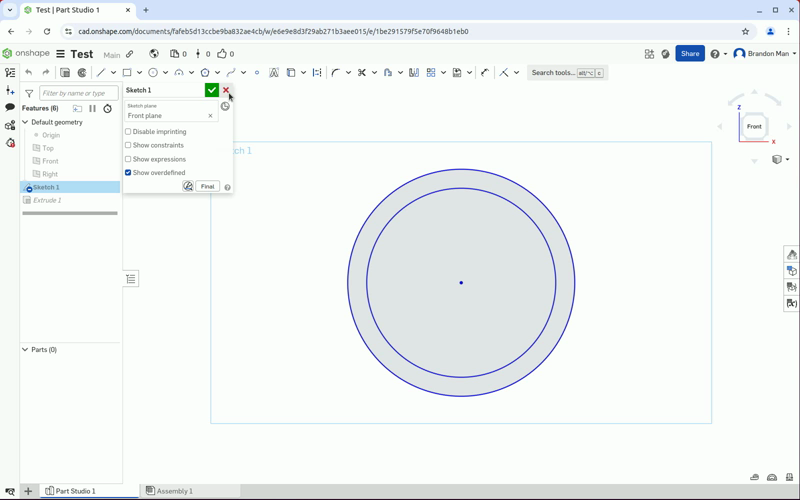
click(229, 92)
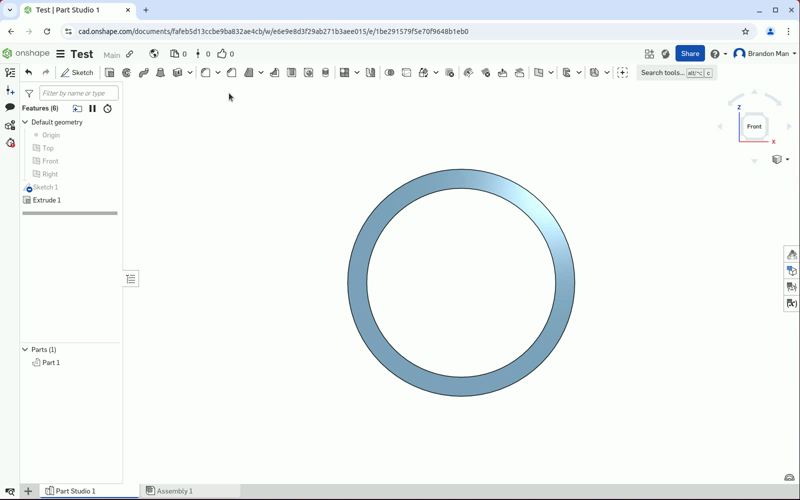
mouse_move(73, 352)
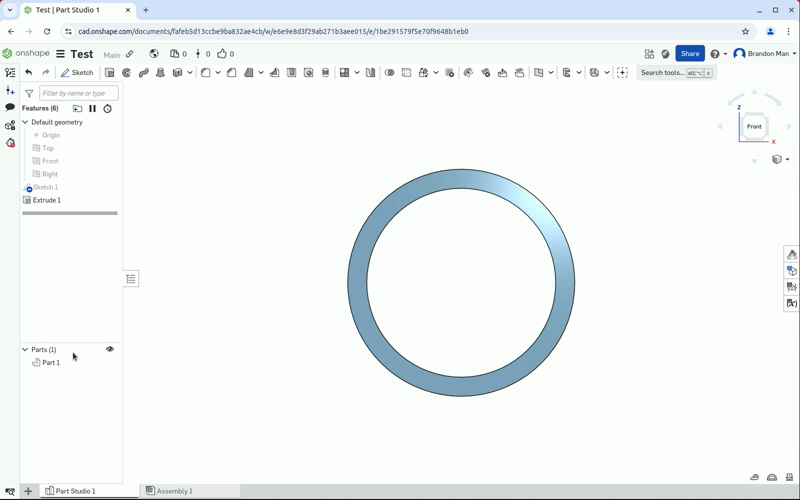
key(y)
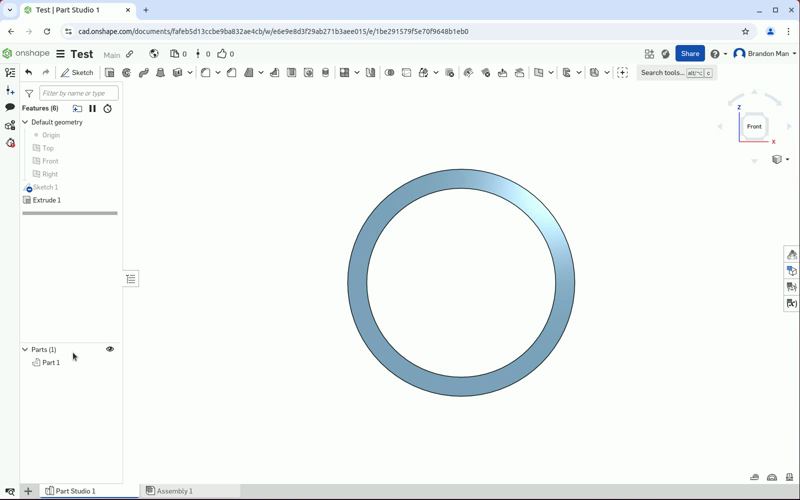
key(shift+p)
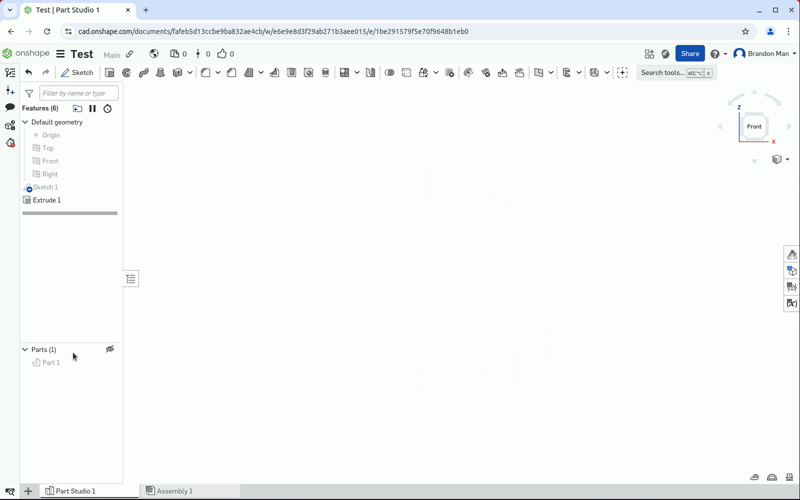
key(space)
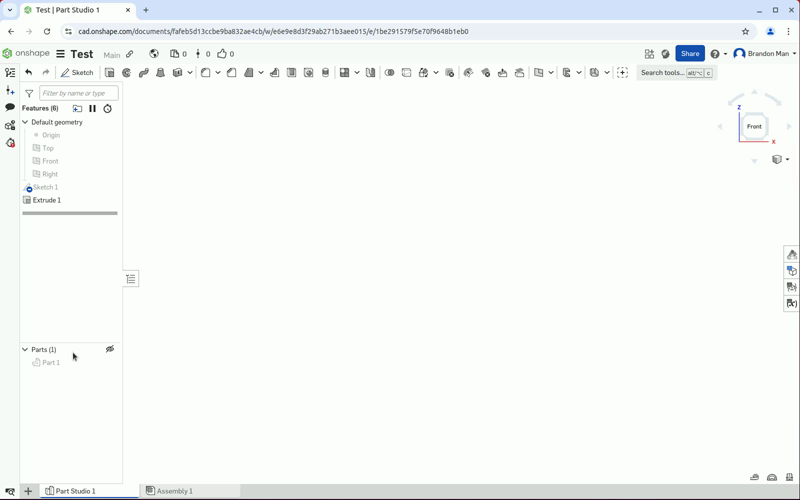
key_down(shift)
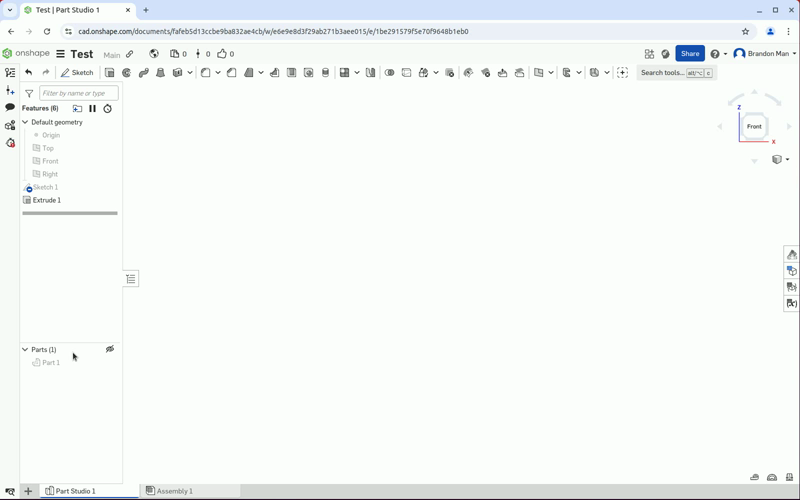
key(down)
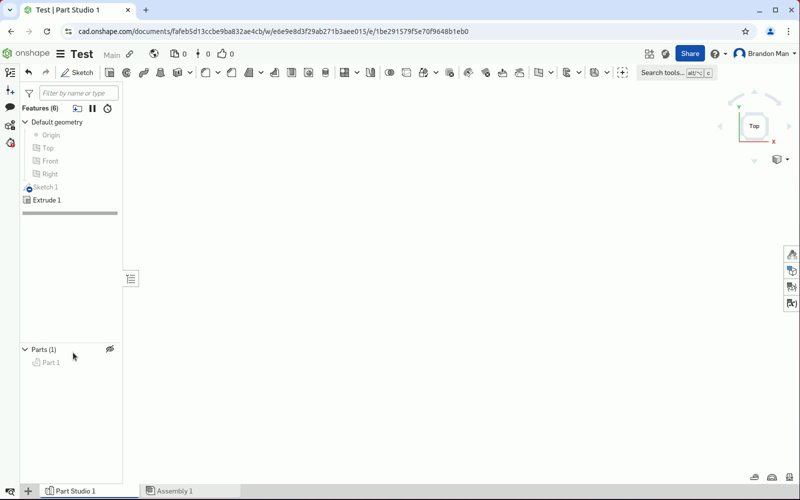
key_up(shift)
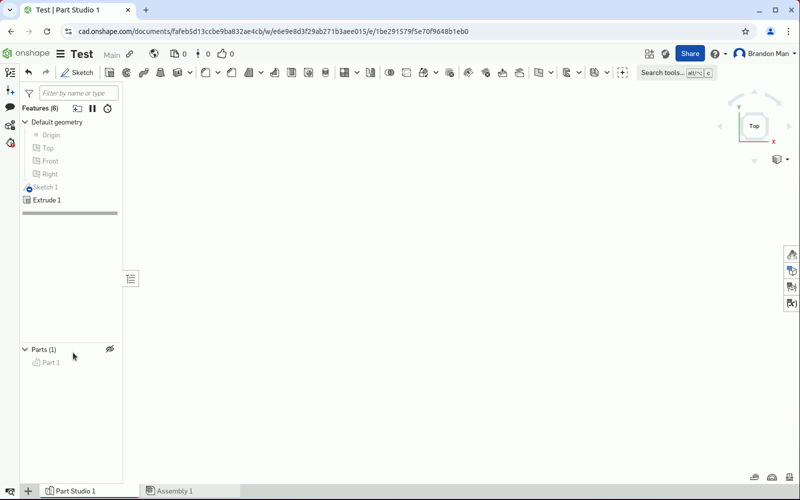
mouse_move(73, 352)
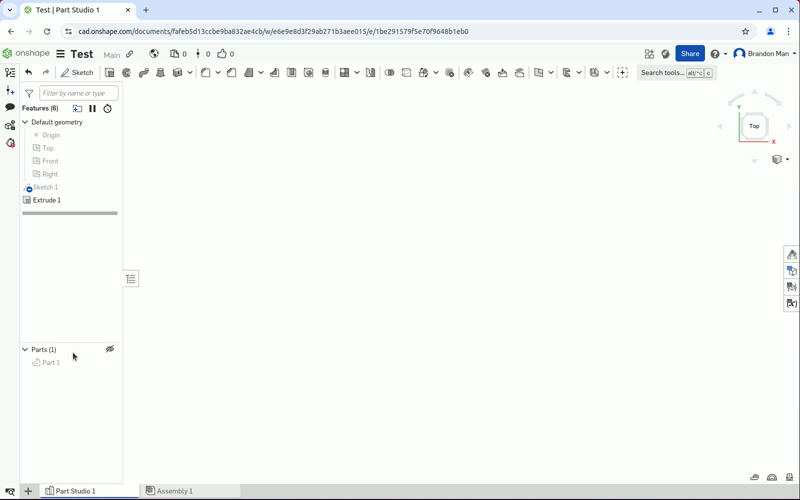
key(shift+y)
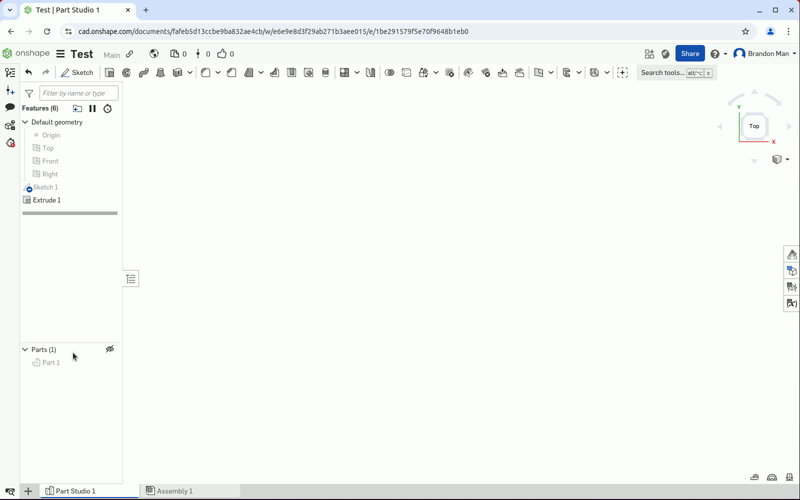
key(shift+s)
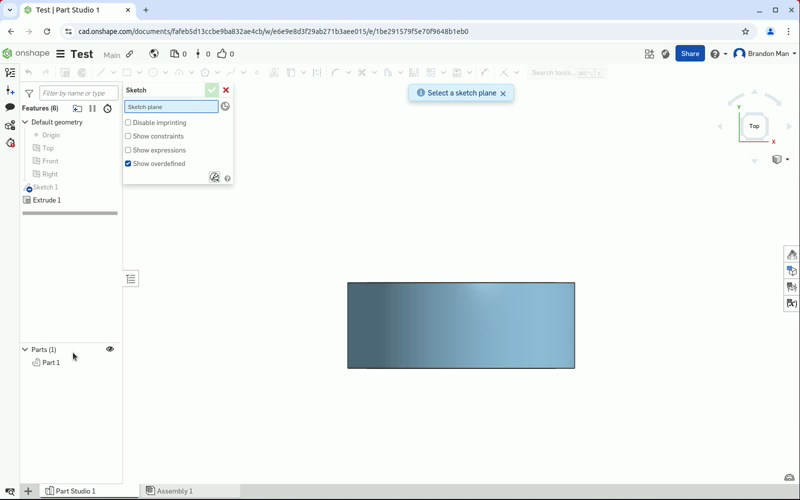
mouse_move(73, 150)
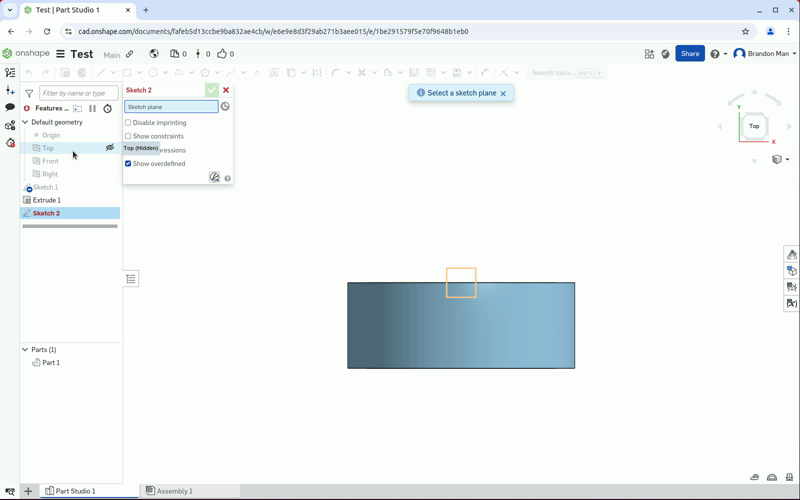
click(73, 150)
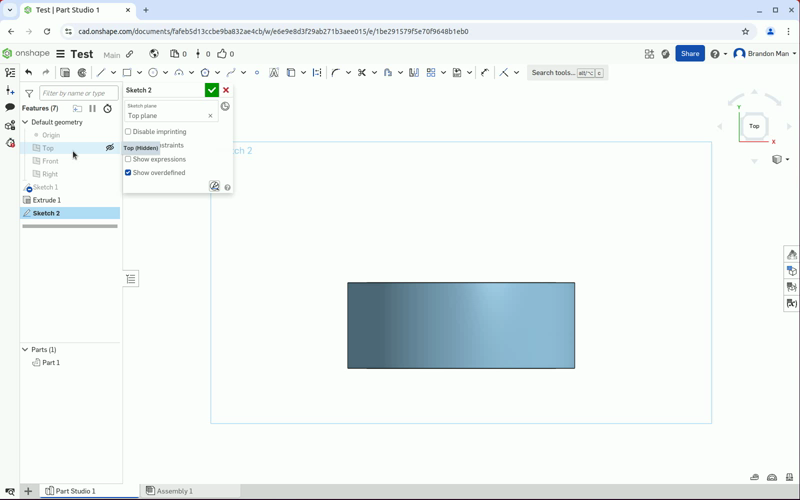
mouse_move(73, 352)
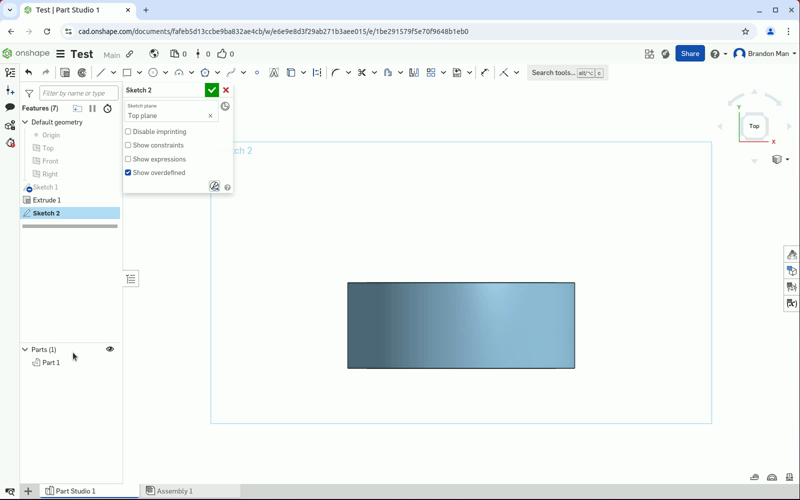
key(y)
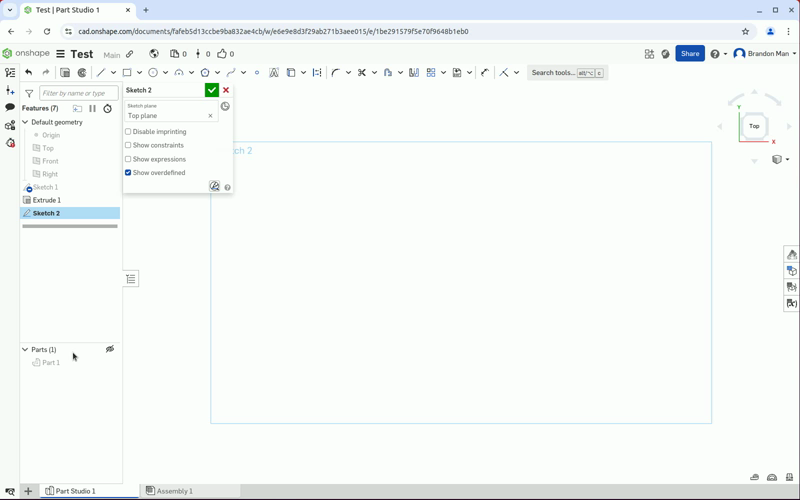
key(c)
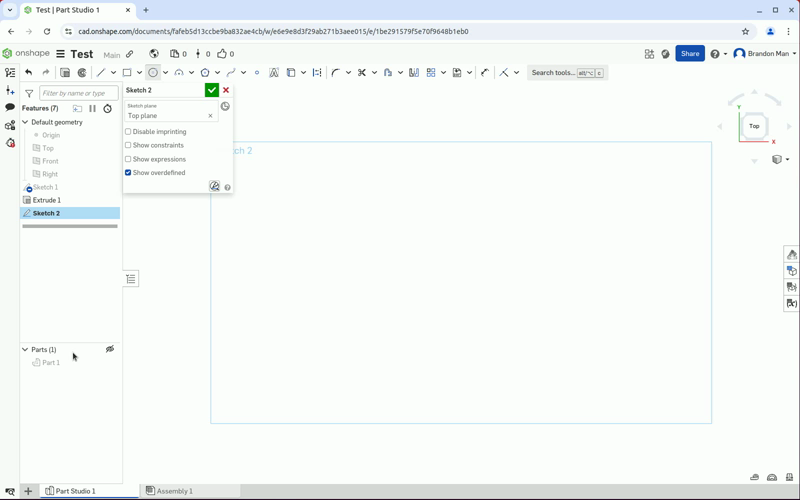
key_down(shift)
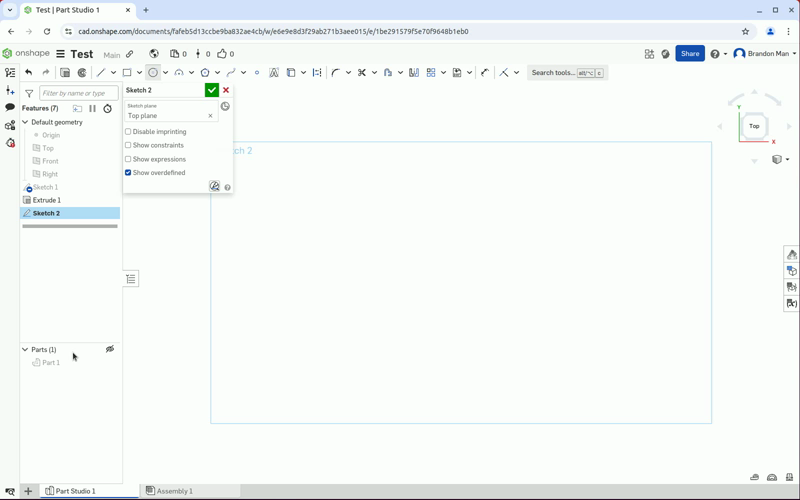
mouse_move(460, 324)
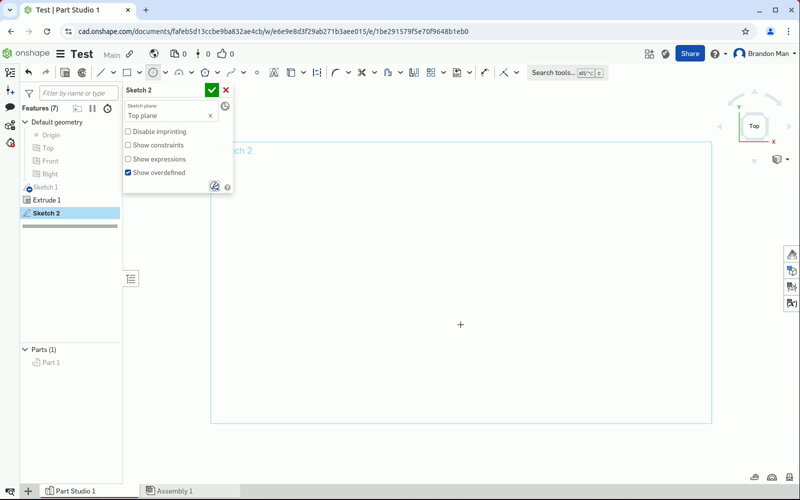
click(460, 324)
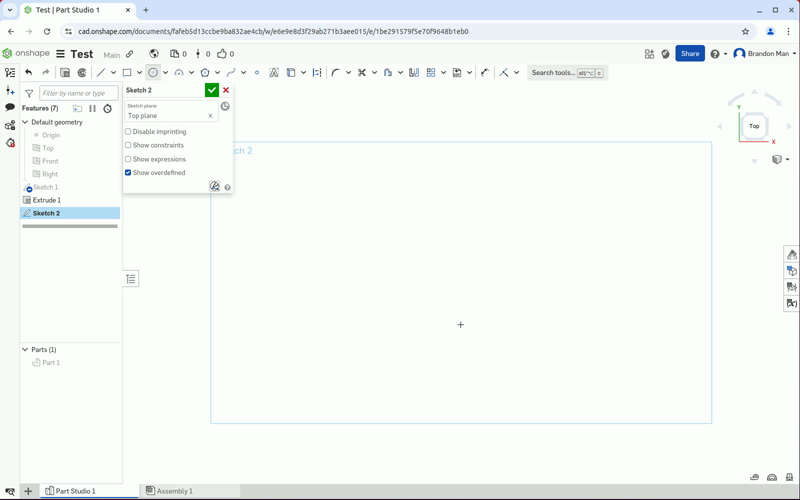
key_up(shift)
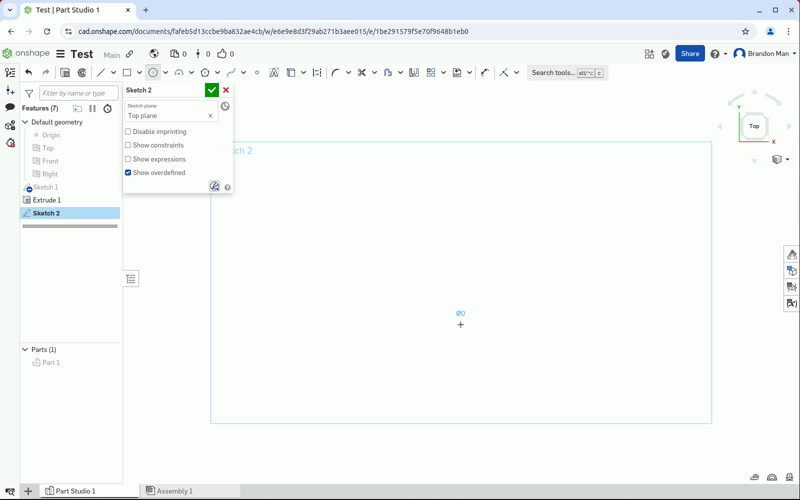
mouse_move(485, 324)
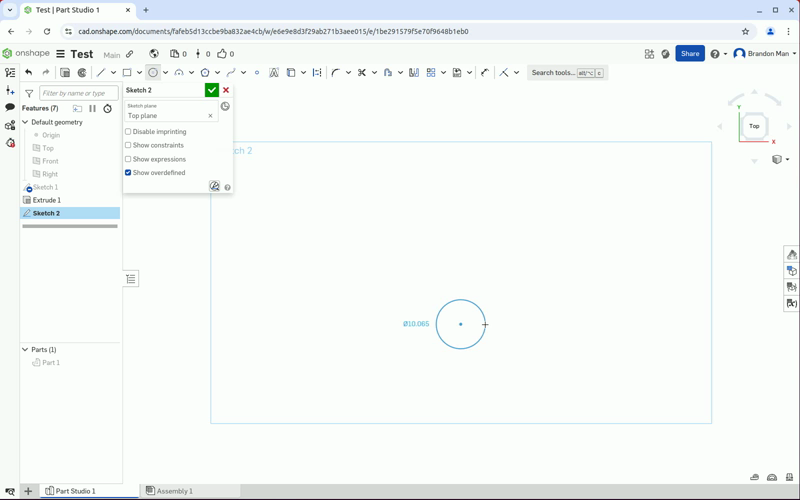
click(485, 324)
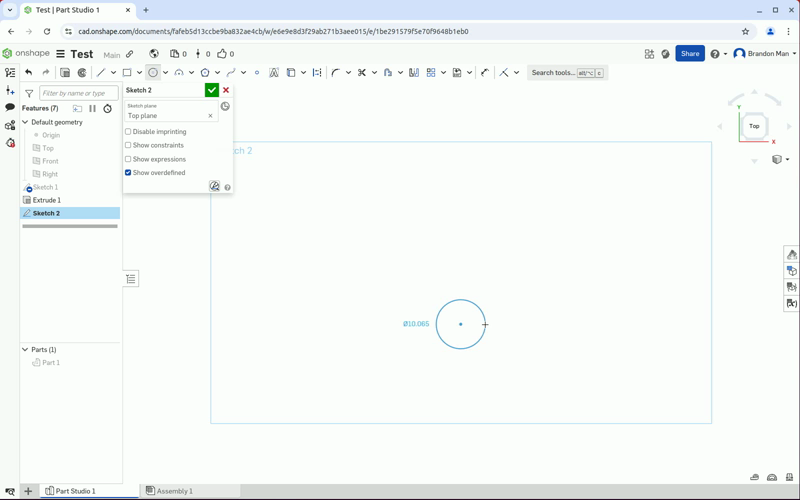
key(esc)
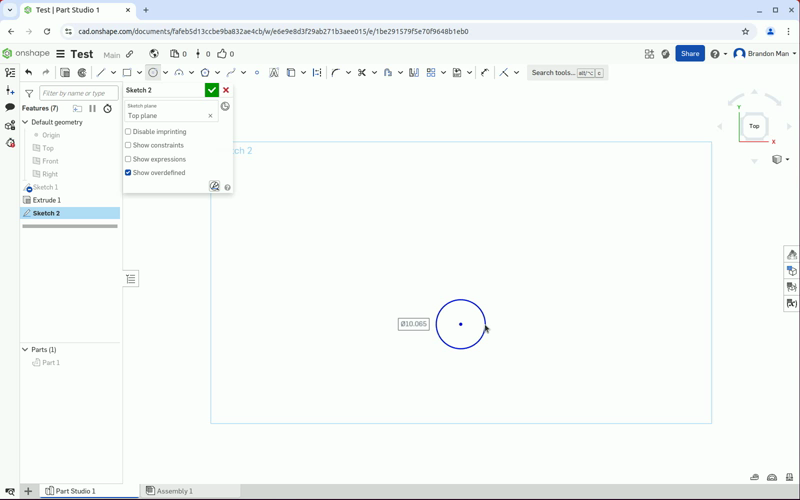
mouse_move(475, 338)
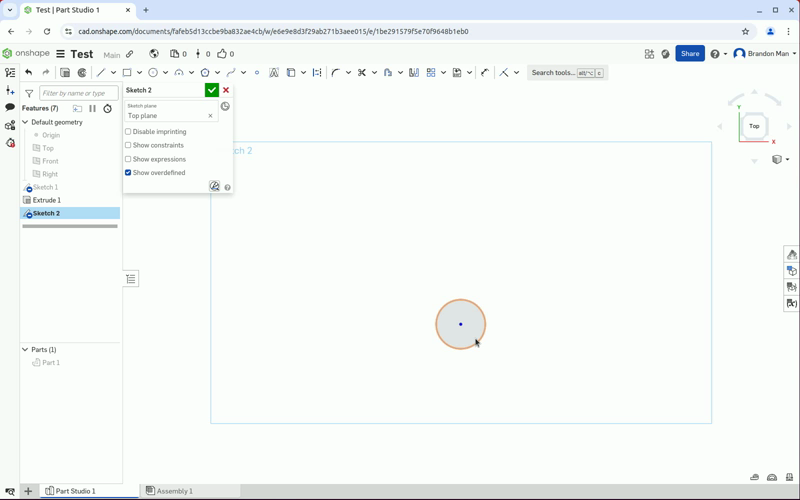
click(475, 338)
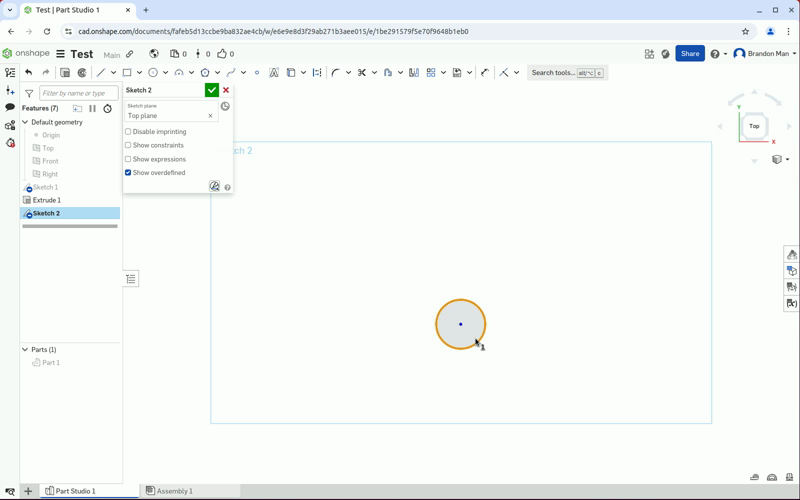
mouse_move(73, 352)
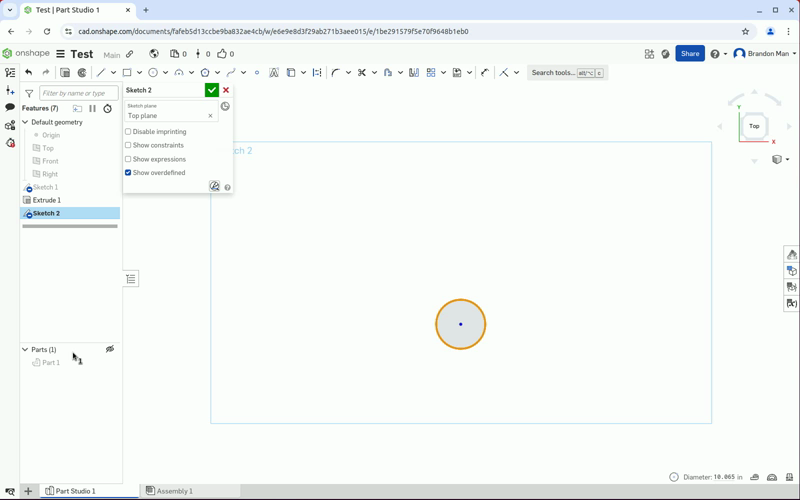
key(shift+y)
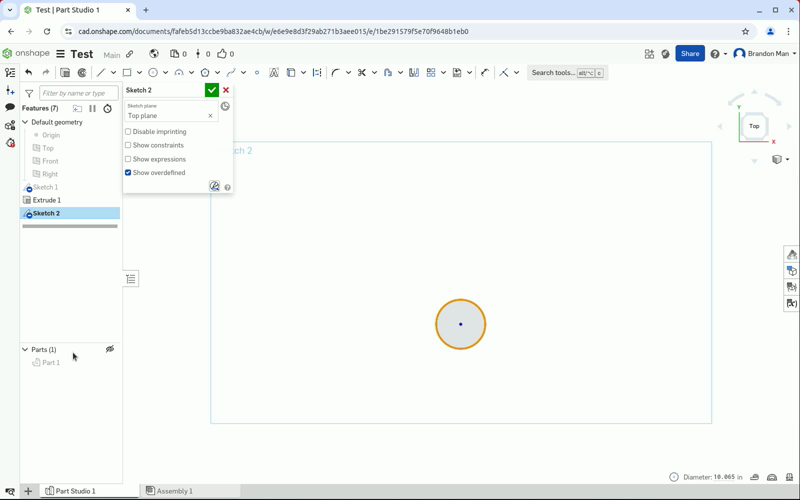
key(shift+e)
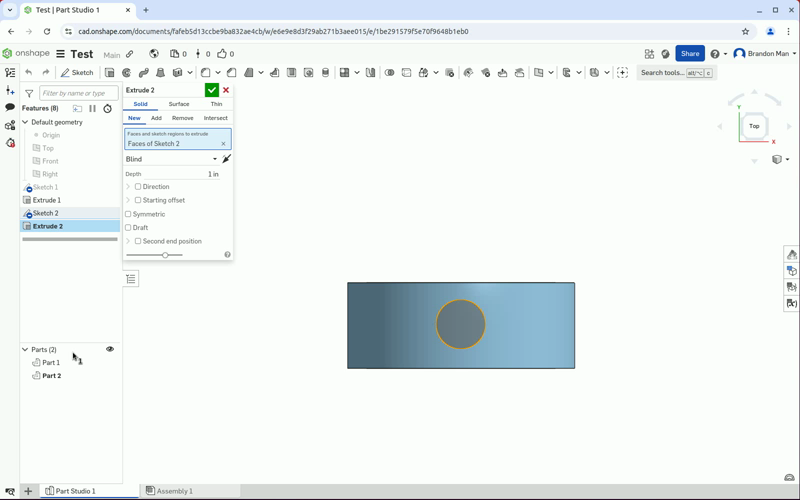
mouse_move(143, 106)
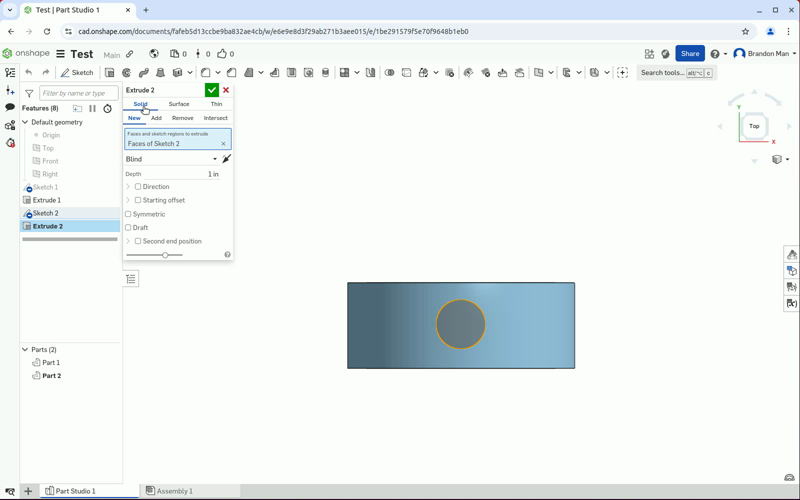
click(143, 106)
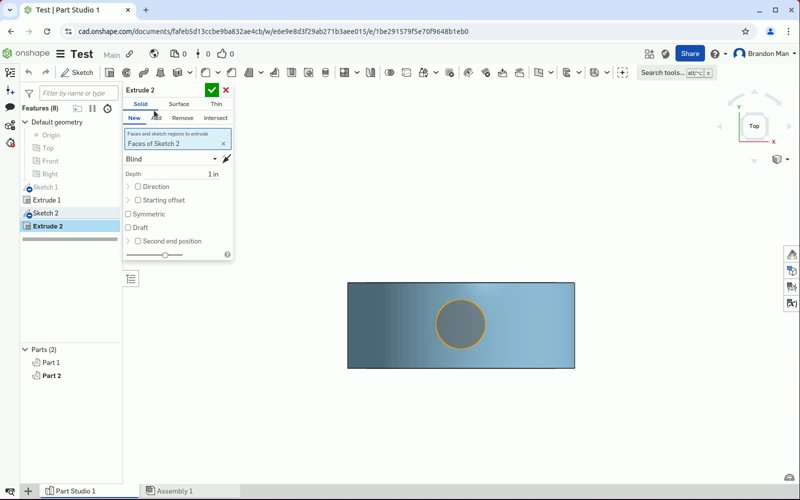
mouse_move(186, 120)
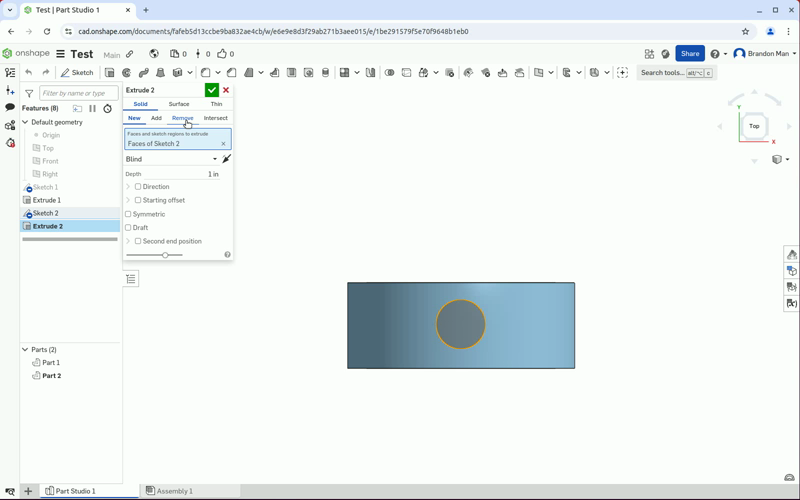
click(186, 120)
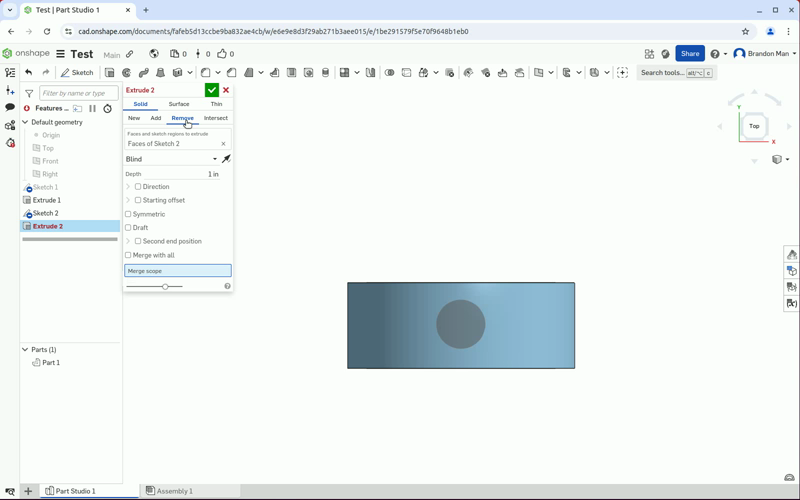
key(tab, 4)
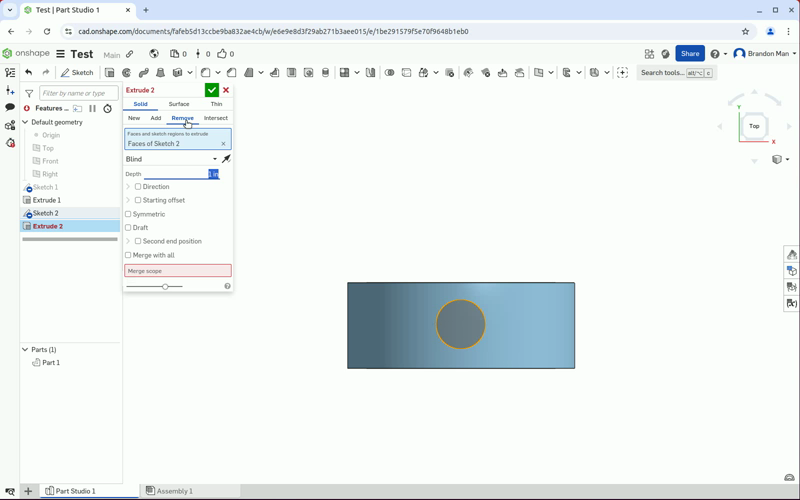
text(61.622)
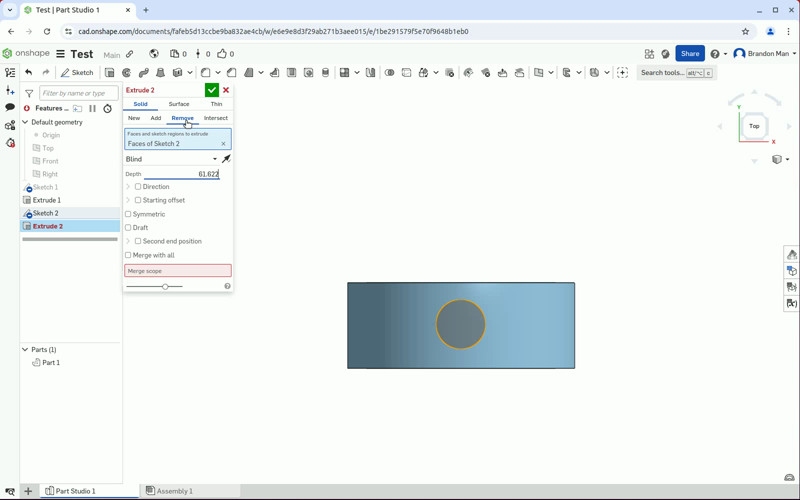
key(tab, 3)
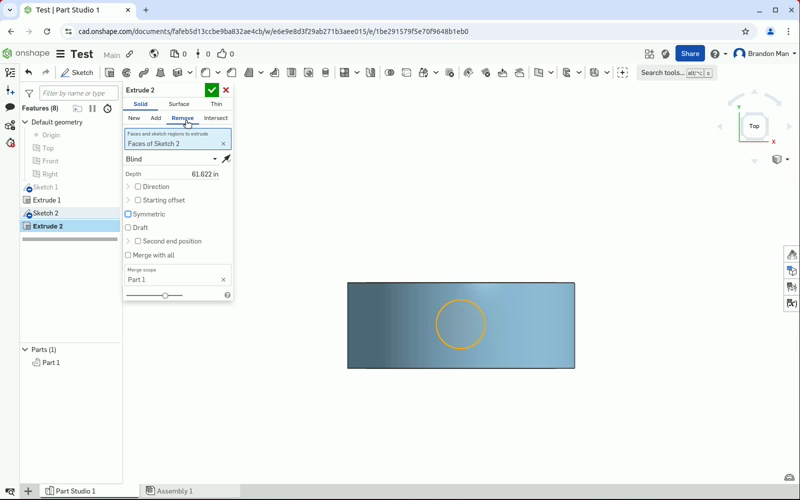
key(space)
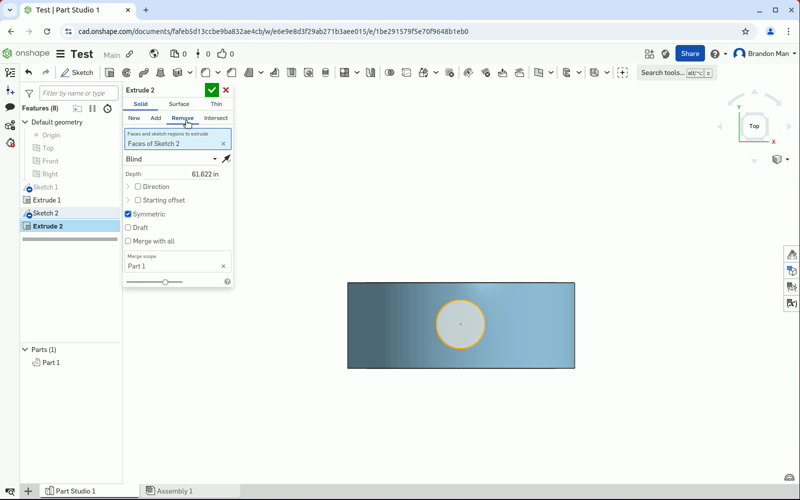
key(tab, 2)
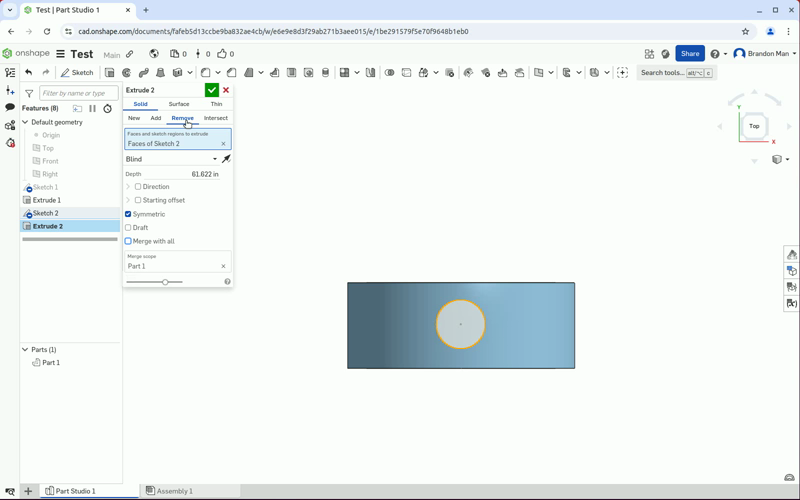
key(space)
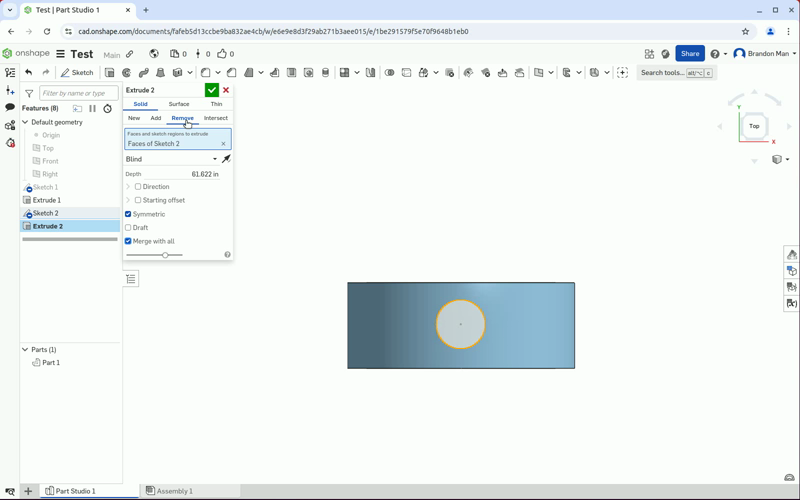
key(enter)
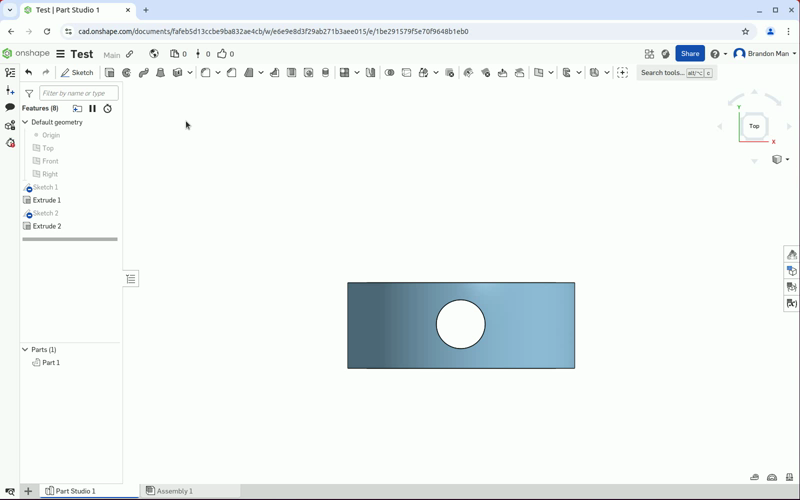
key(shift+h)
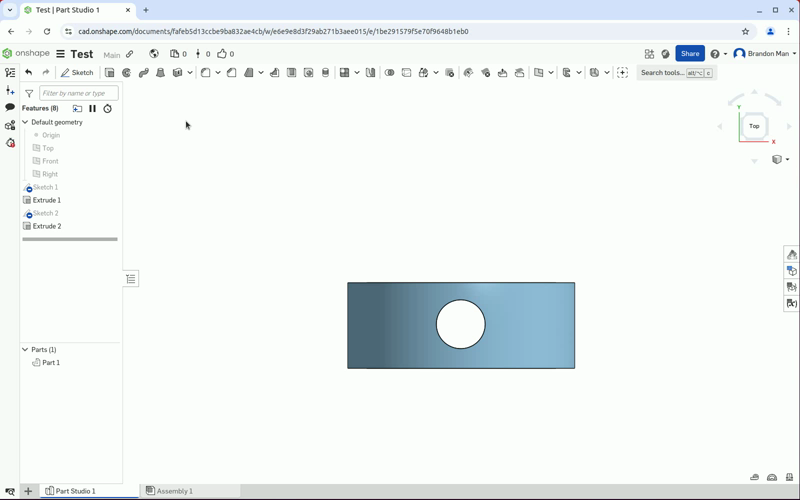
key(shift+h)
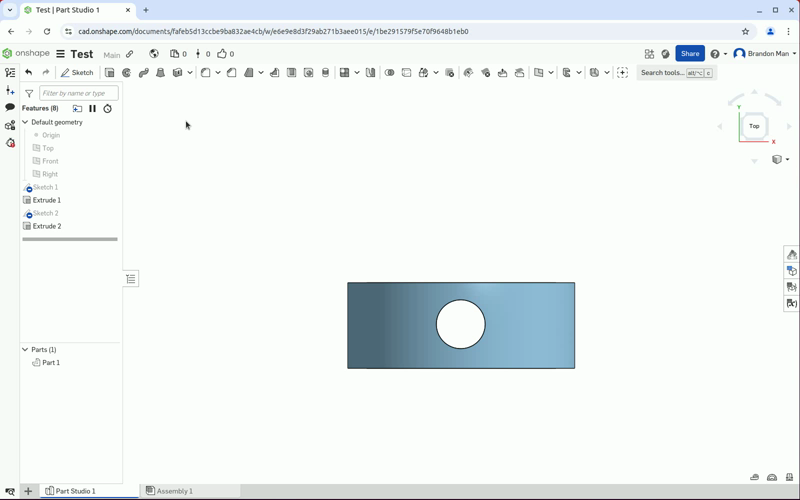
mouse_move(73, 189)
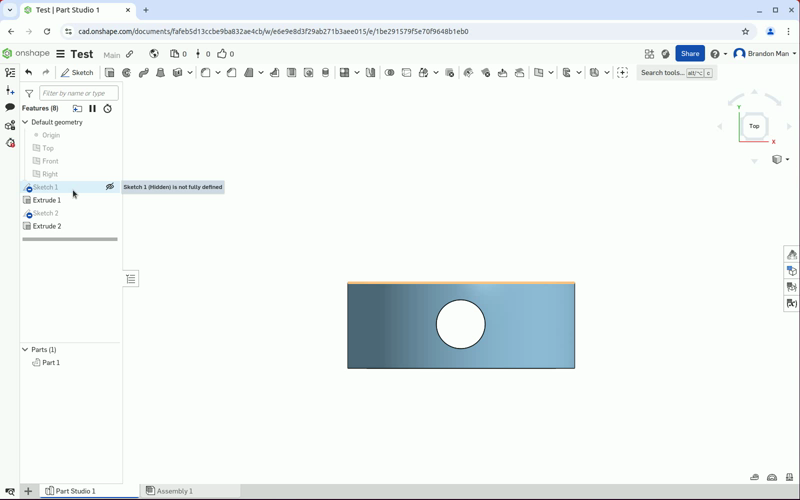
click(73, 189)
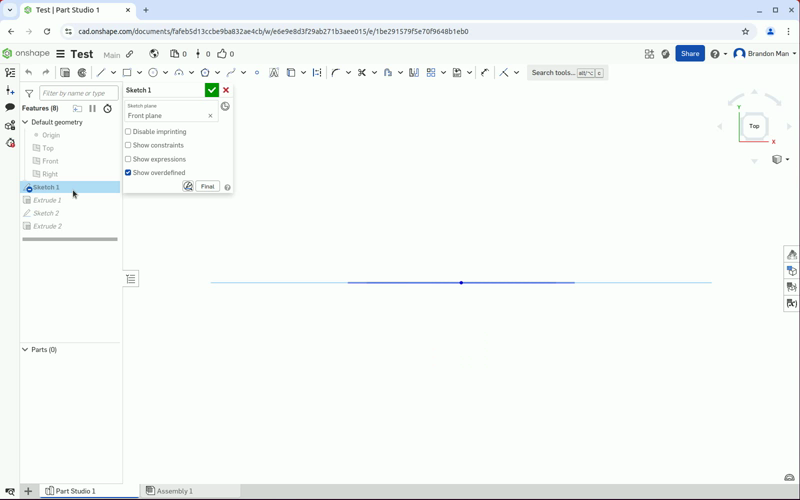
mouse_move(229, 92)
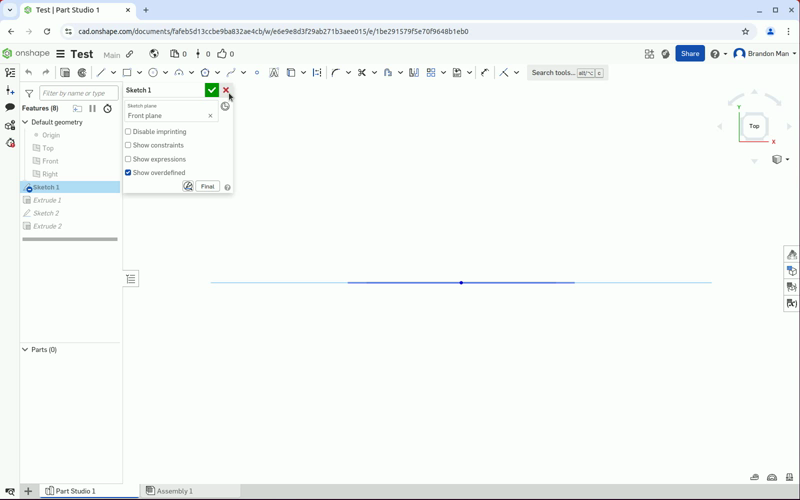
click(229, 92)
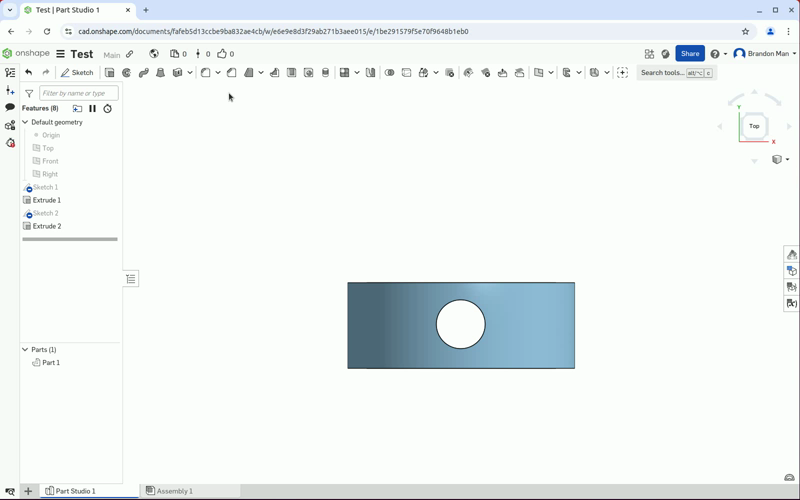
mouse_move(73, 352)
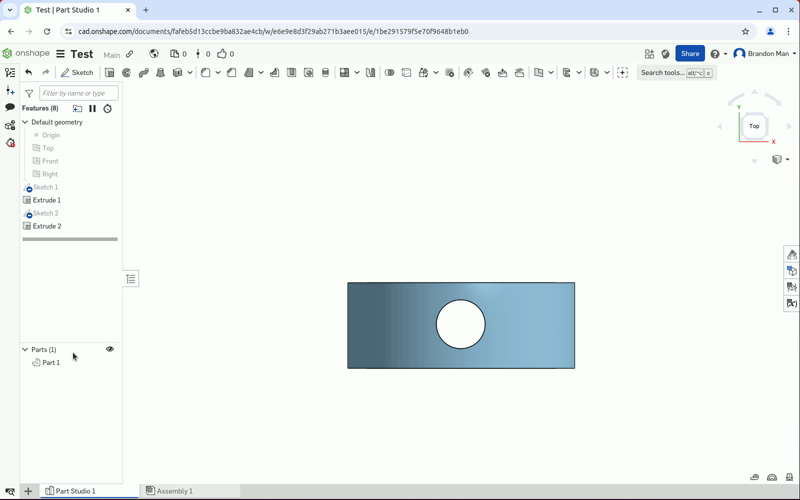
key(y)
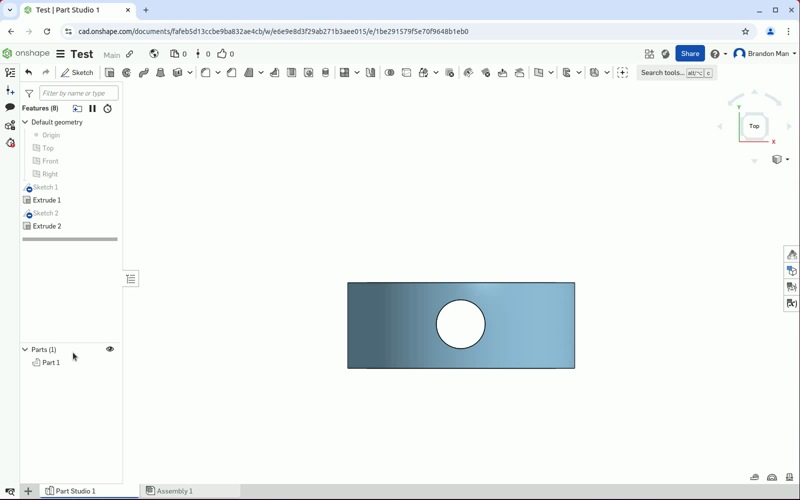
key(shift+p)
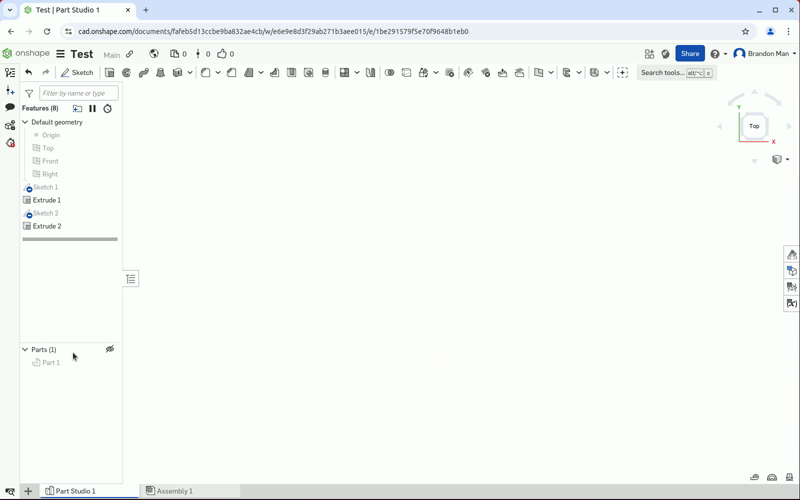
key(space)
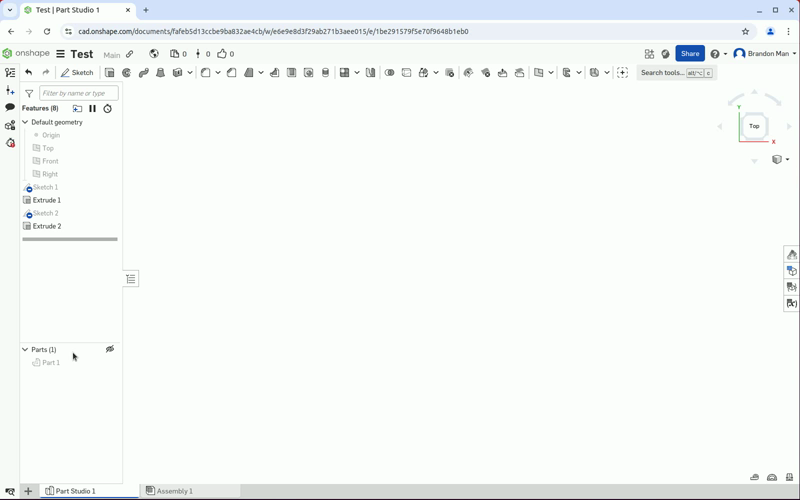
key_down(shift)
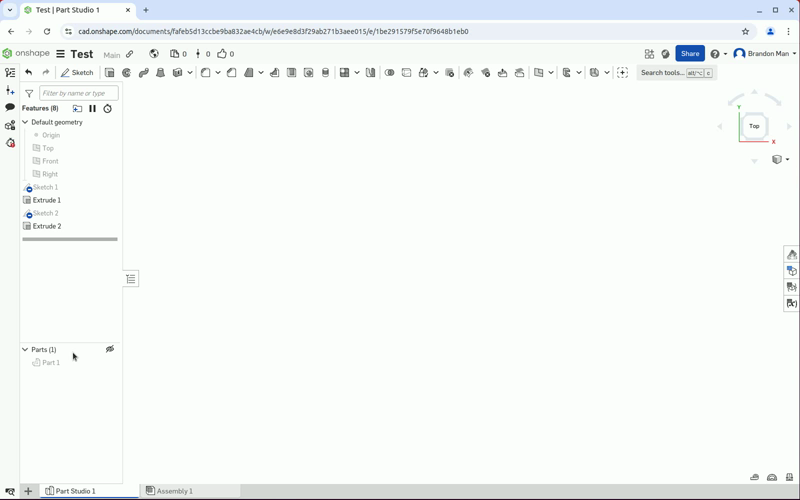
key(up)
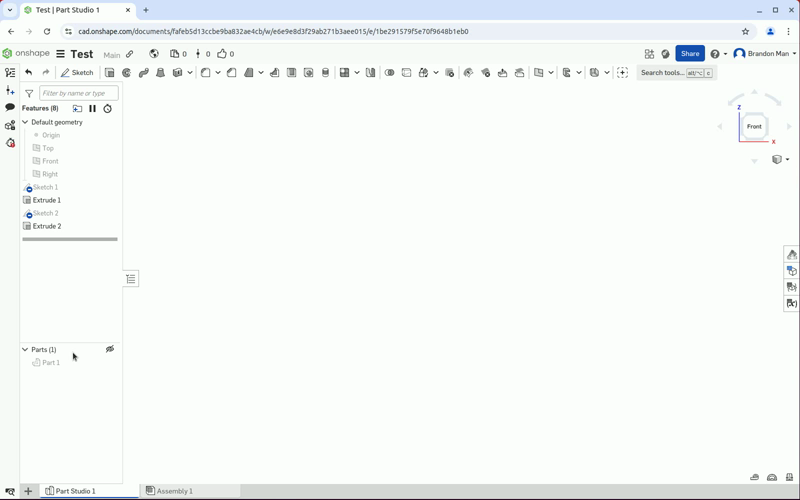
key_up(shift)
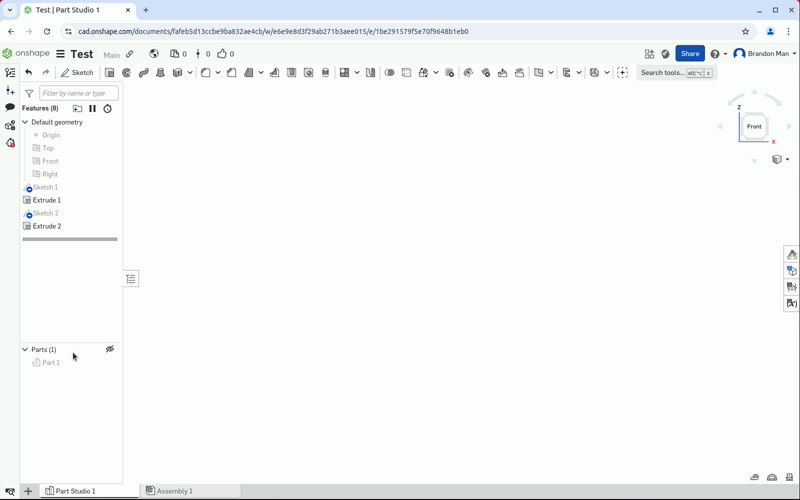
key(space)
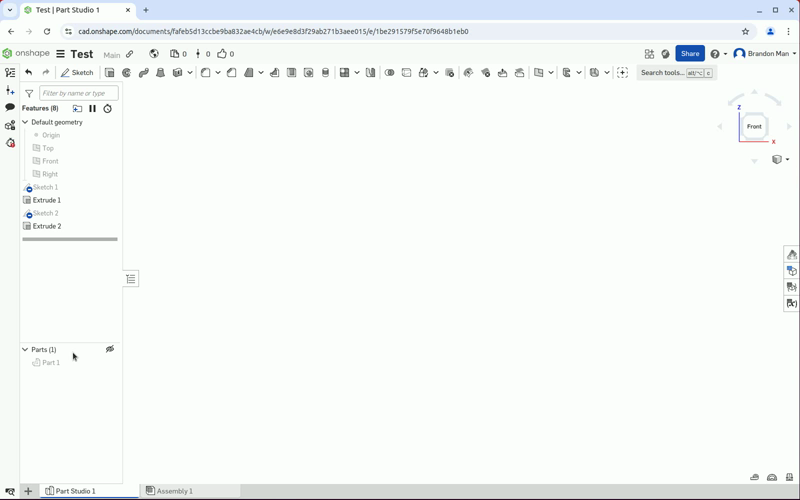
key_down(shift)
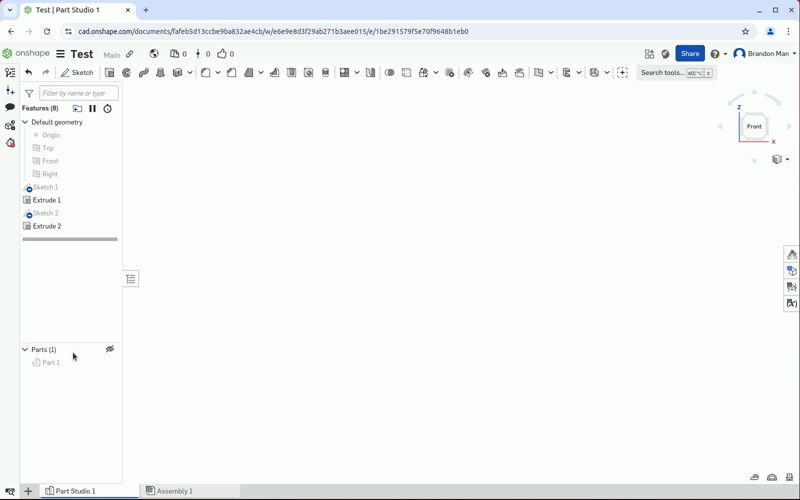
key(left)
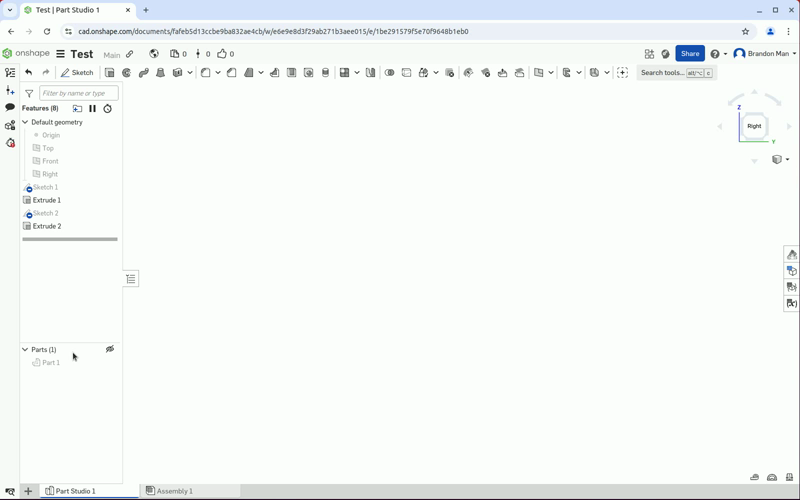
key_up(shift)
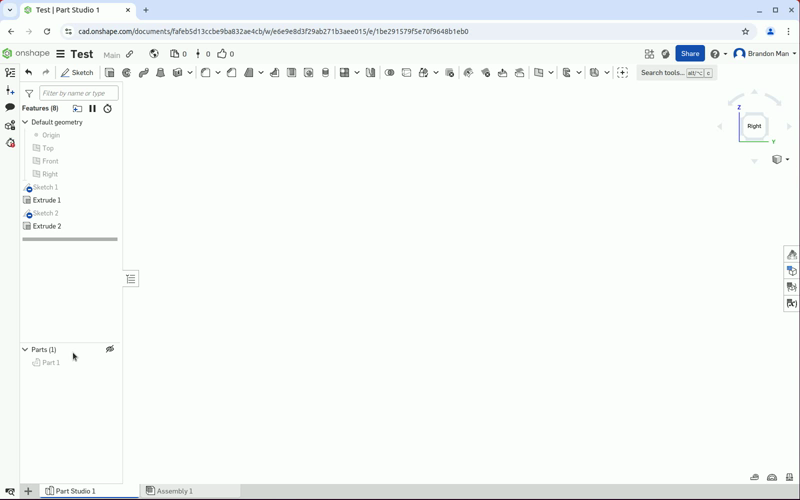
mouse_move(73, 352)
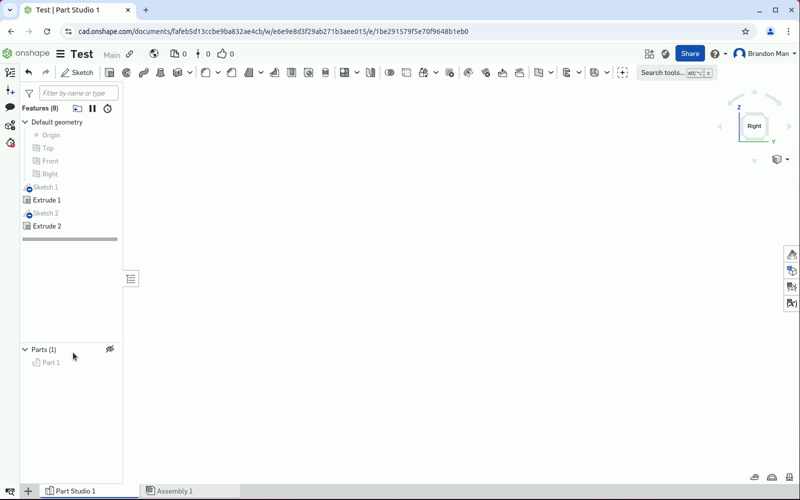
key(shift+y)
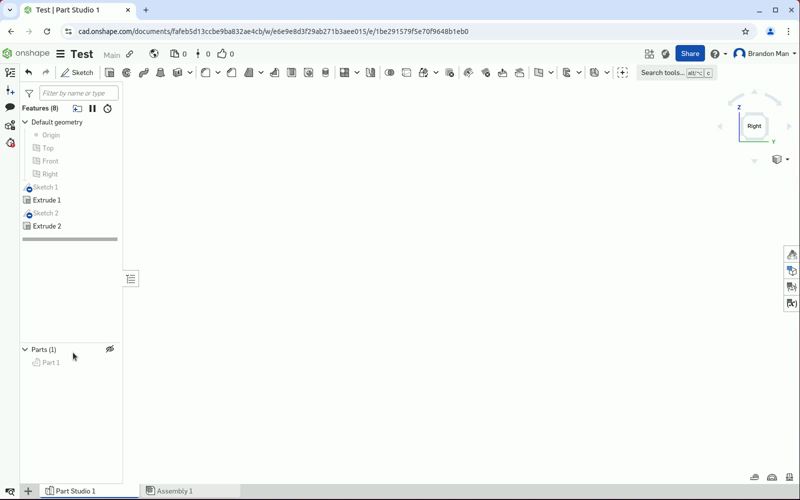
key(shift+s)
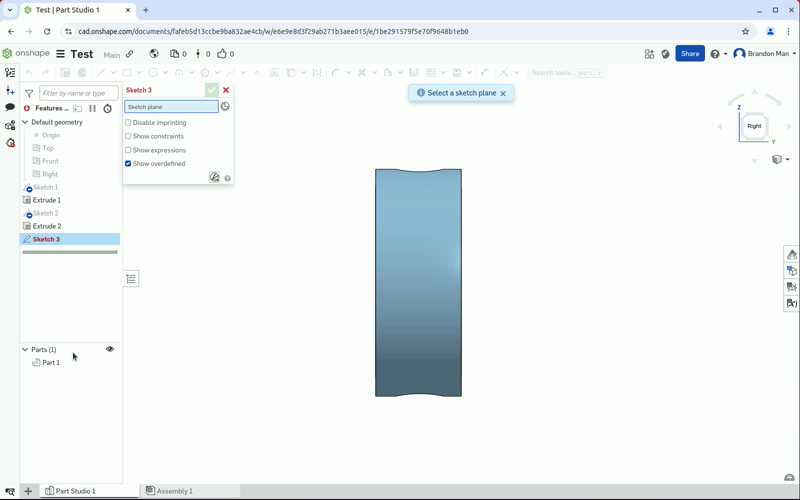
mouse_move(73, 176)
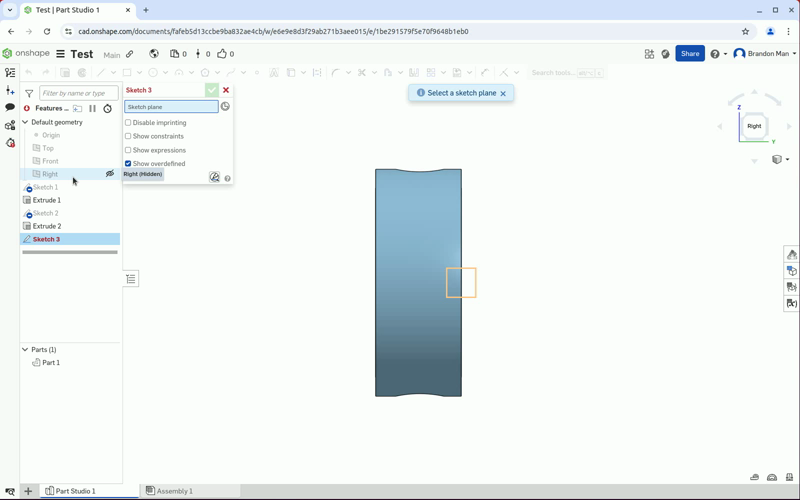
click(73, 176)
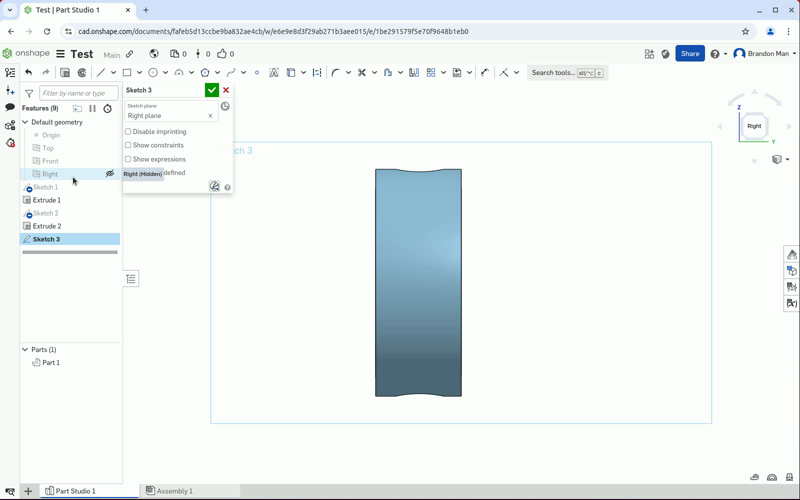
mouse_move(73, 352)
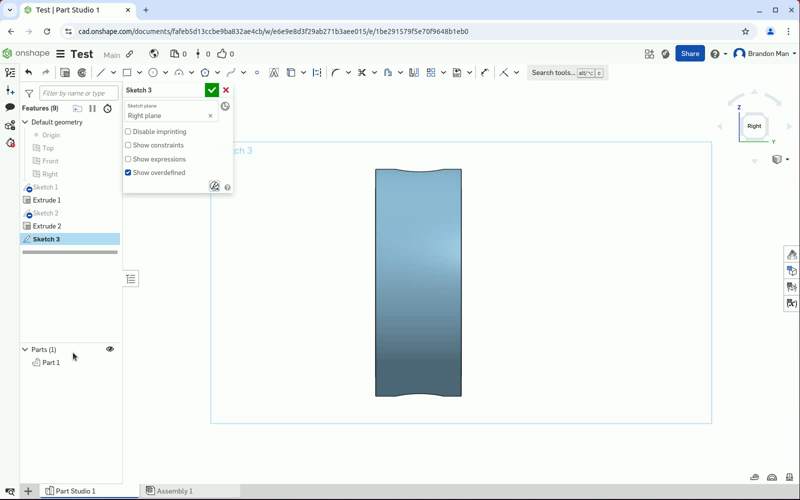
key(y)
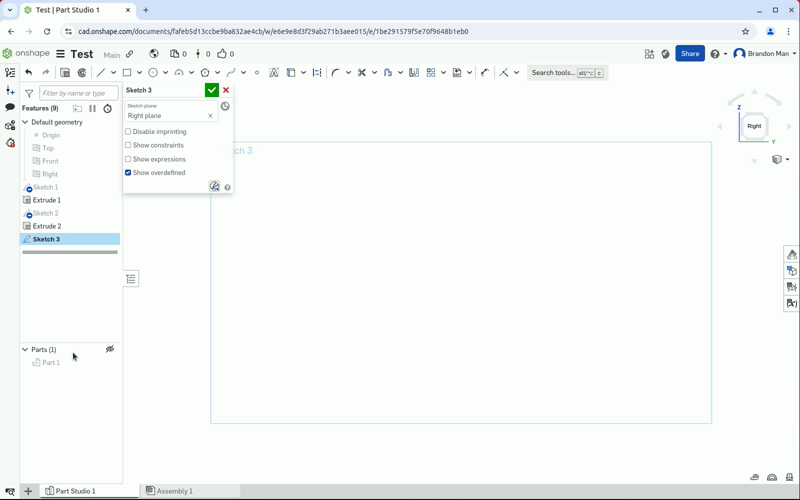
key(c)
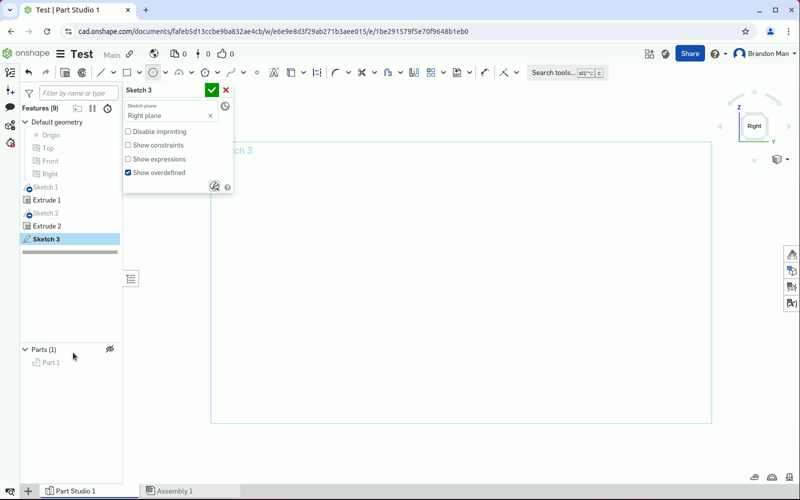
key_down(shift)
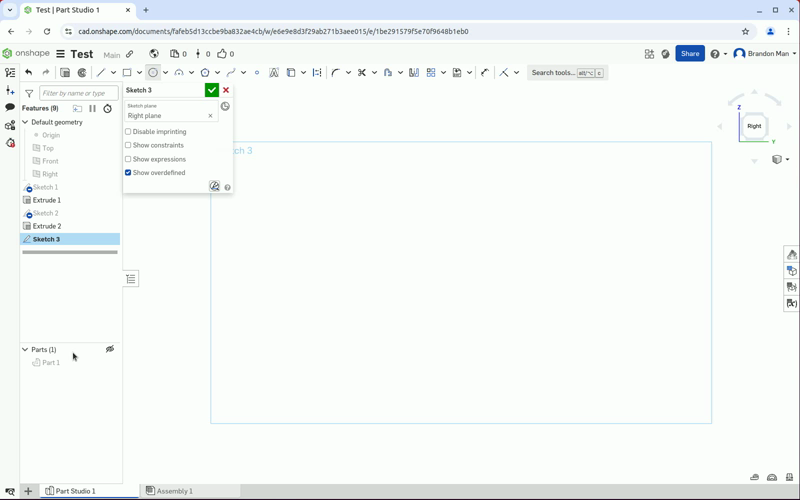
mouse_move(420, 222)
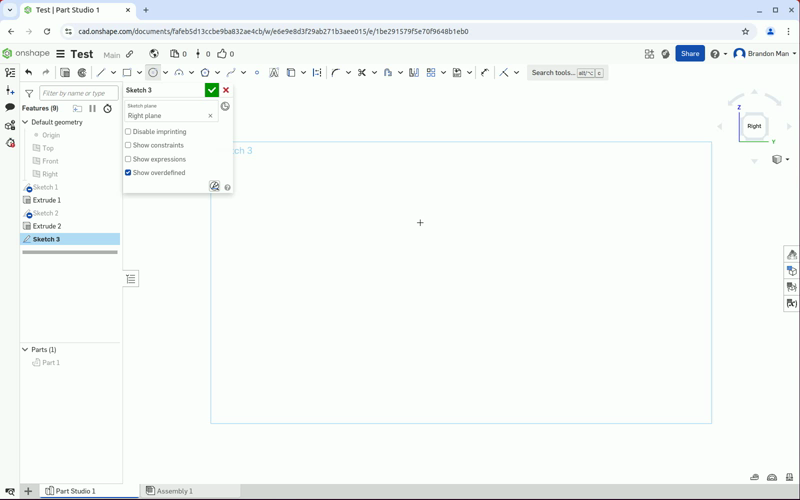
click(420, 222)
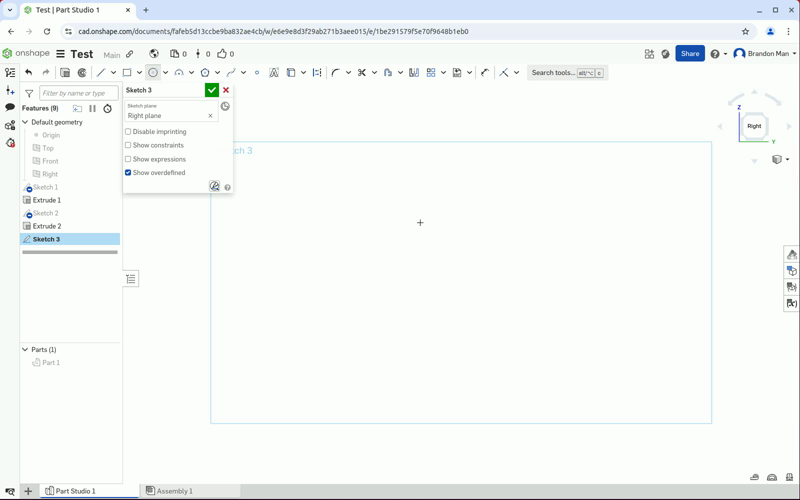
key_up(shift)
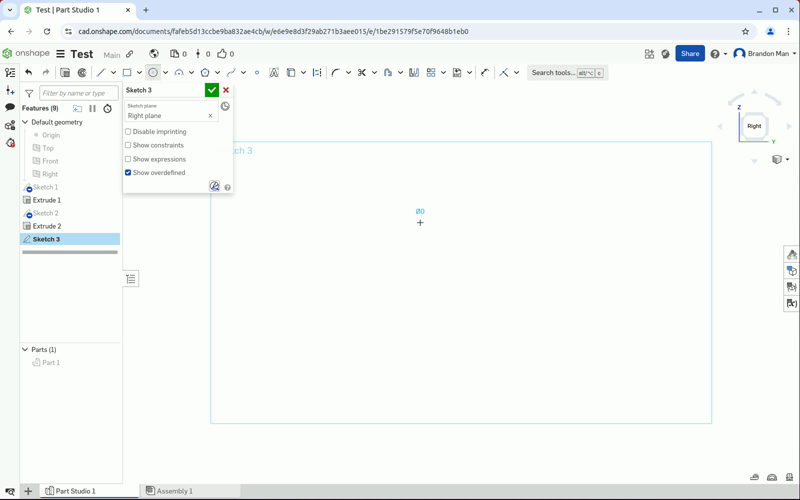
mouse_move(444, 222)
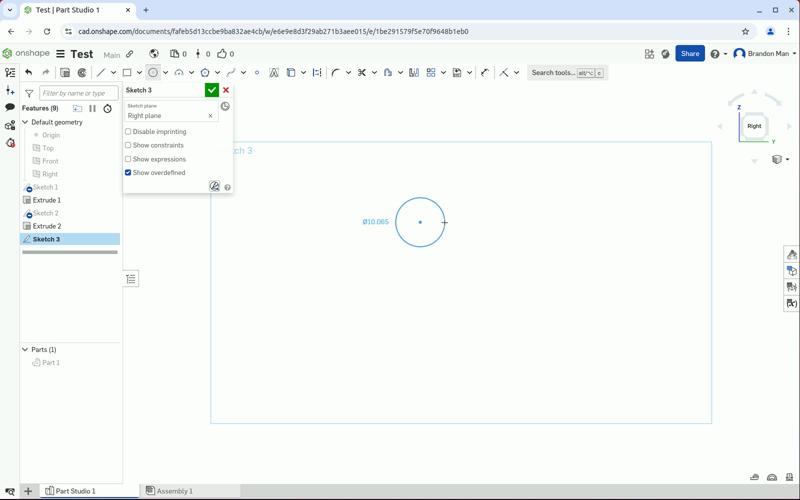
click(444, 222)
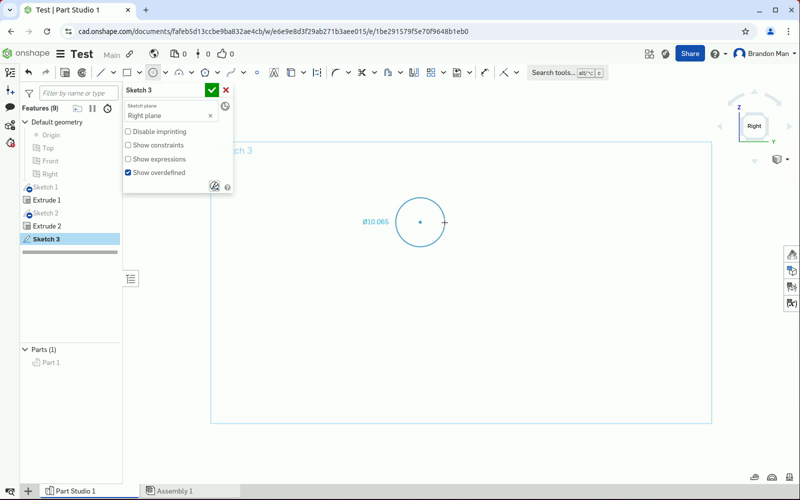
key(esc)
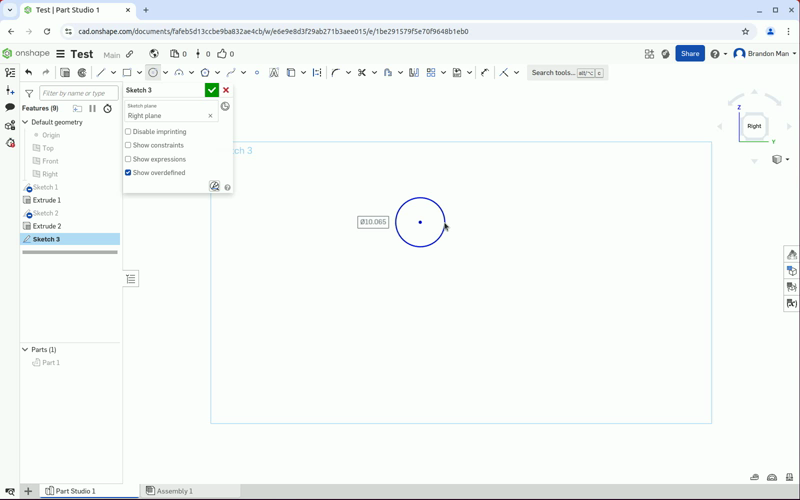
mouse_move(438, 213)
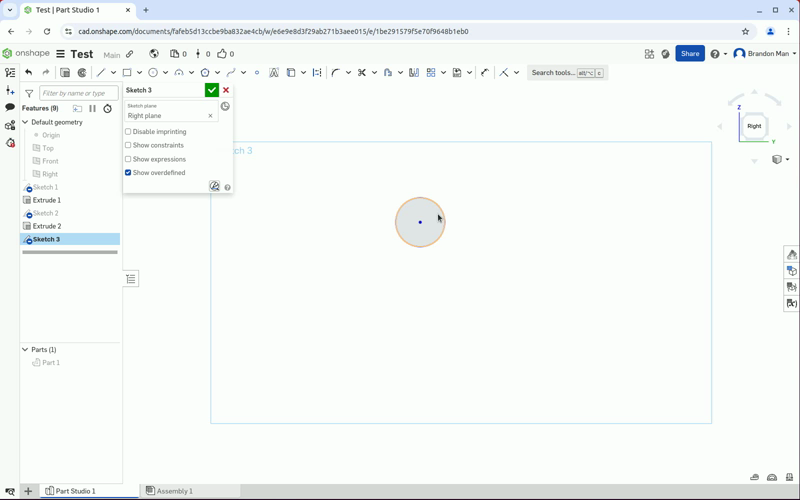
click(438, 213)
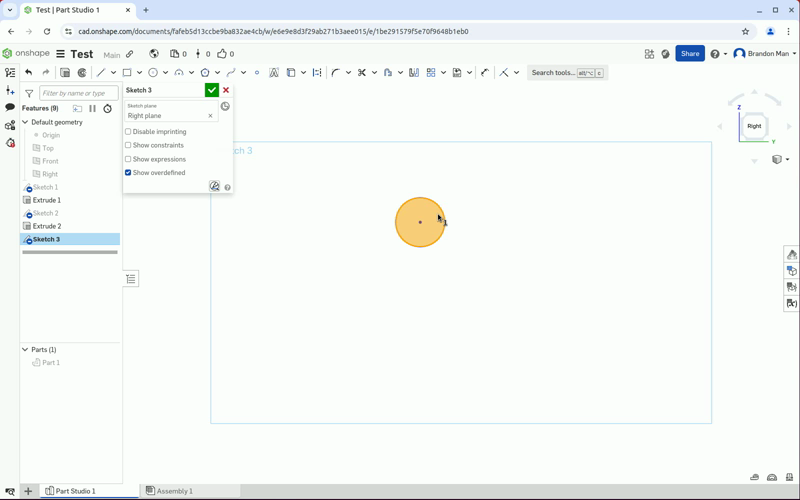
mouse_move(73, 352)
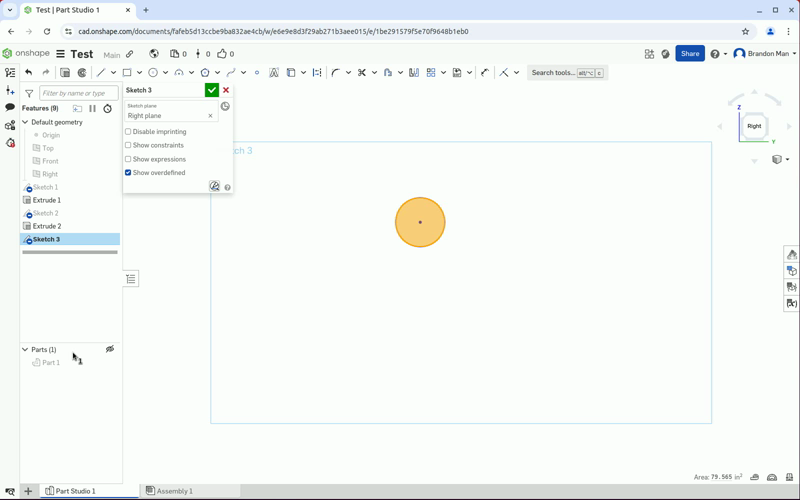
key(shift+y)
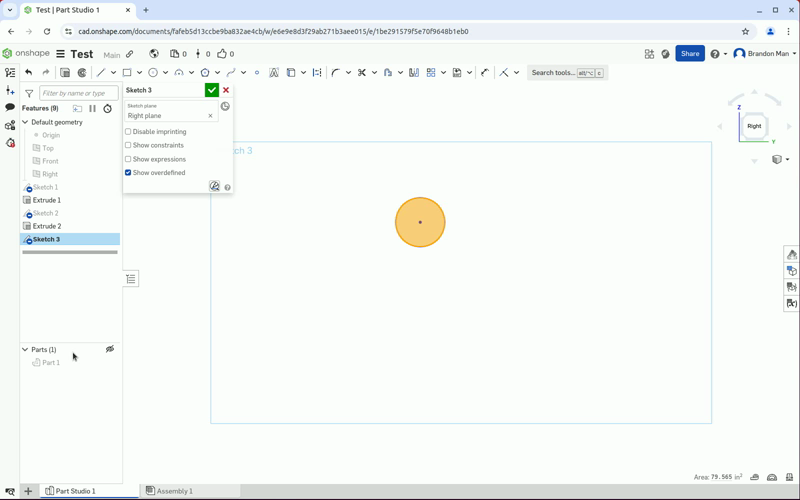
key(shift+e)
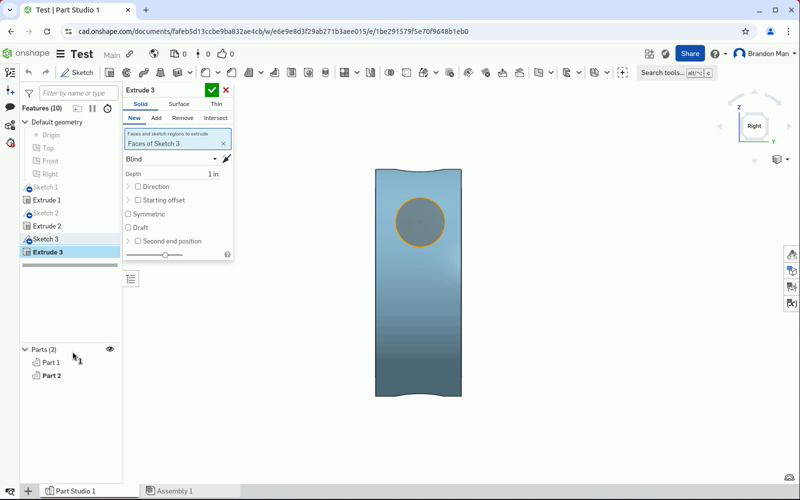
mouse_move(143, 106)
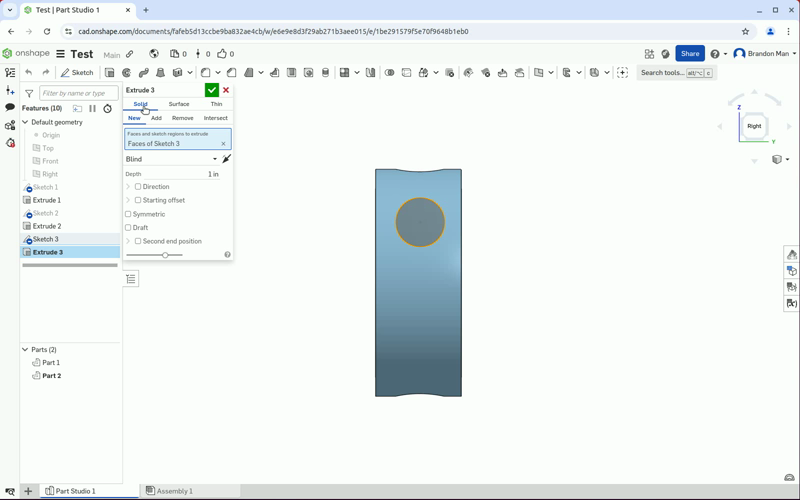
click(143, 106)
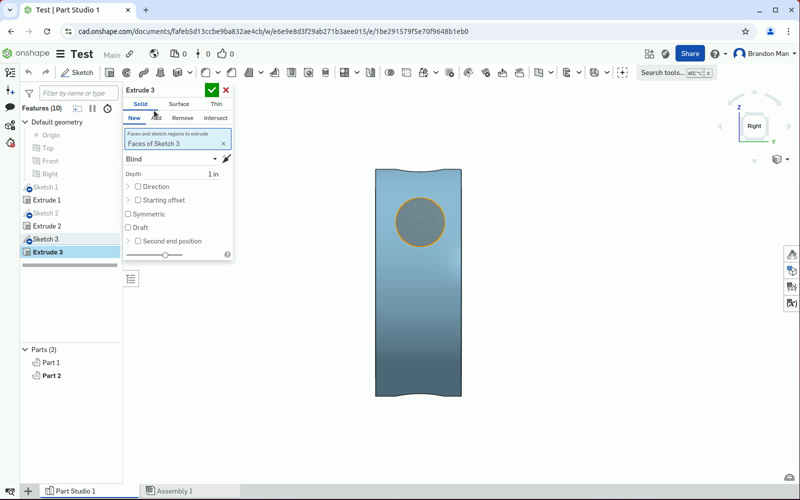
mouse_move(186, 120)
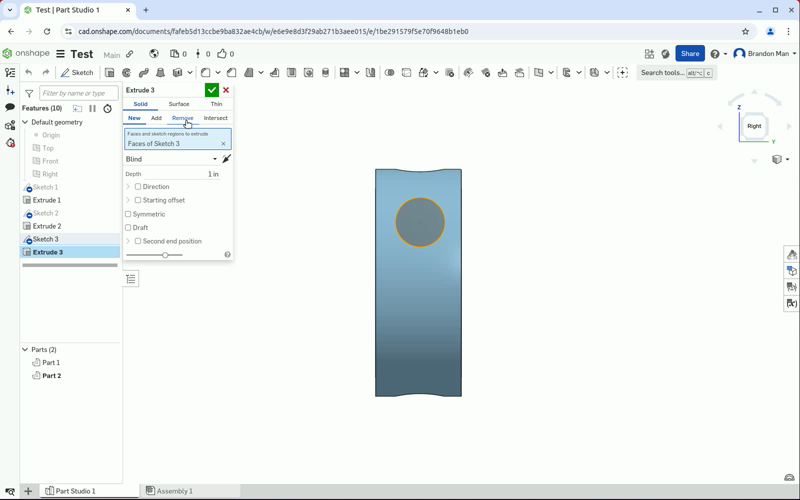
click(186, 120)
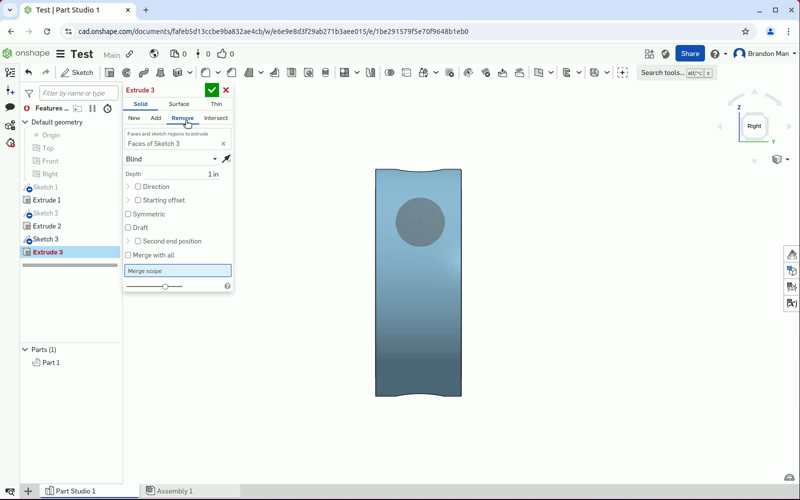
key(tab, 4)
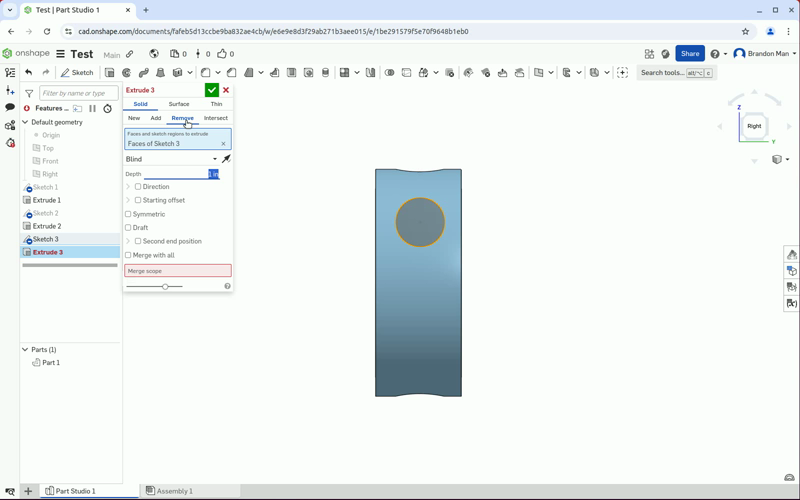
text(61.622)
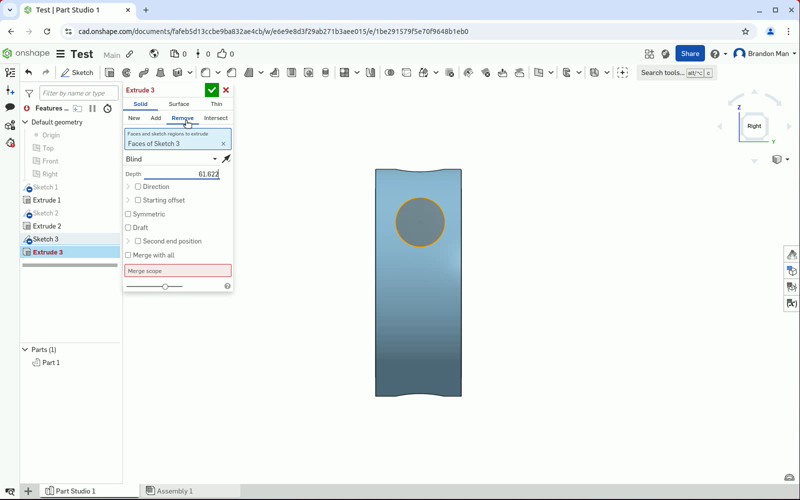
key(tab, 3)
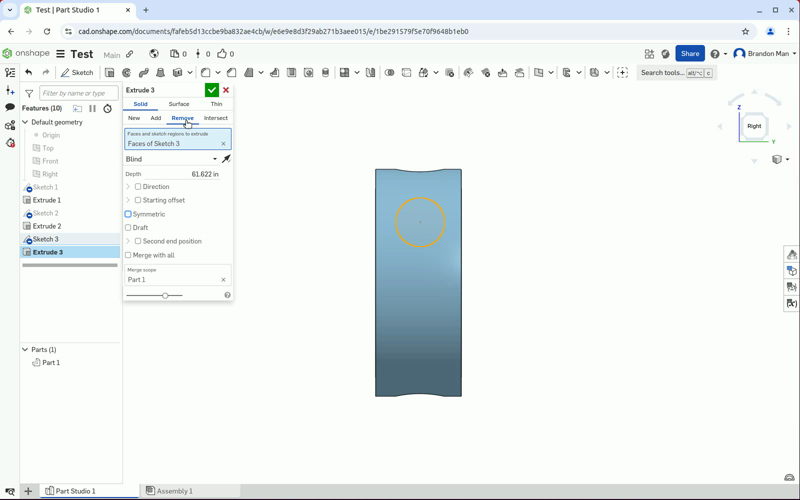
key(space)
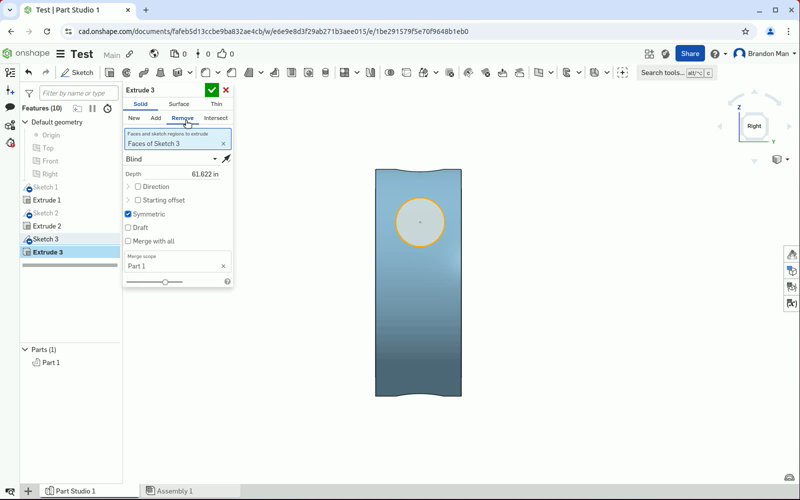
key(tab, 2)
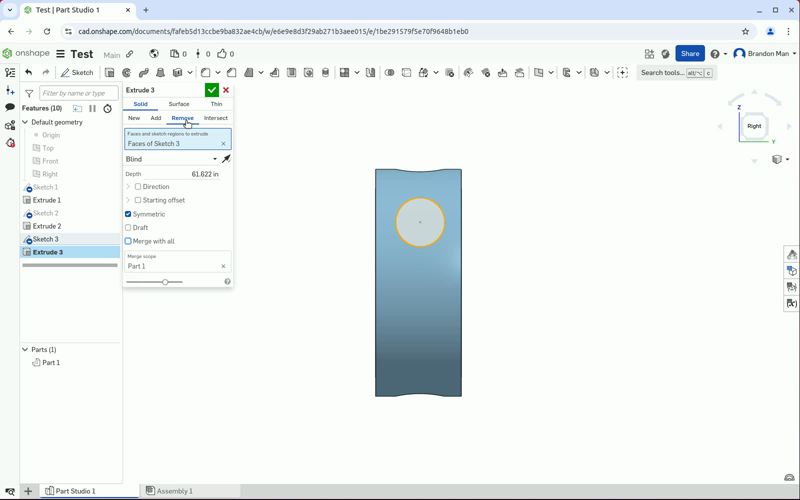
key(space)
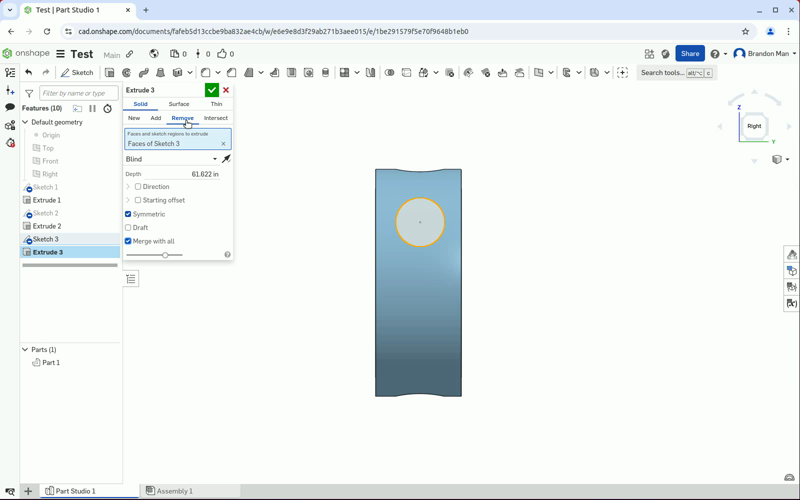
key(enter)
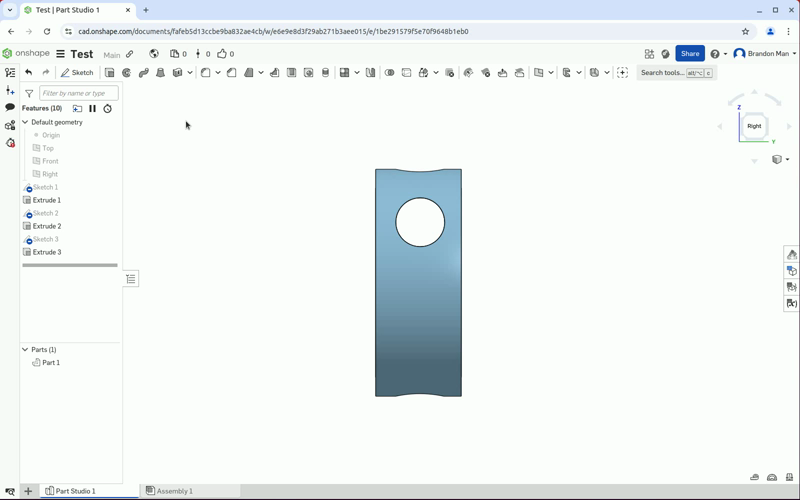
key(shift+h)
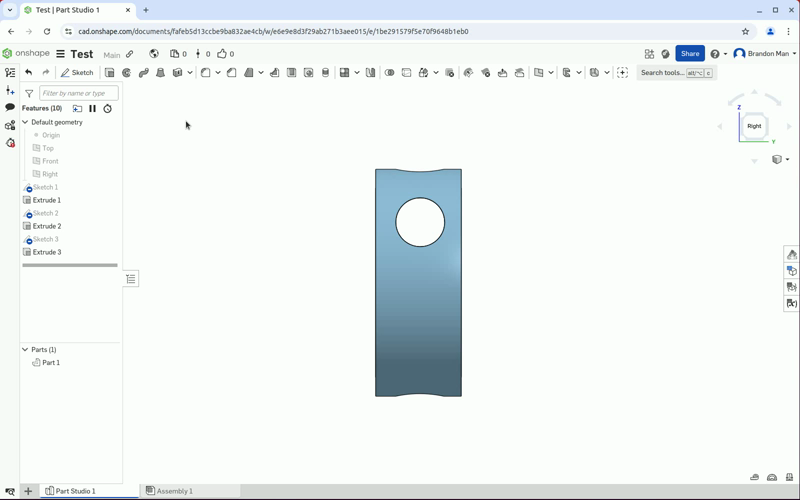
key(shift+h)
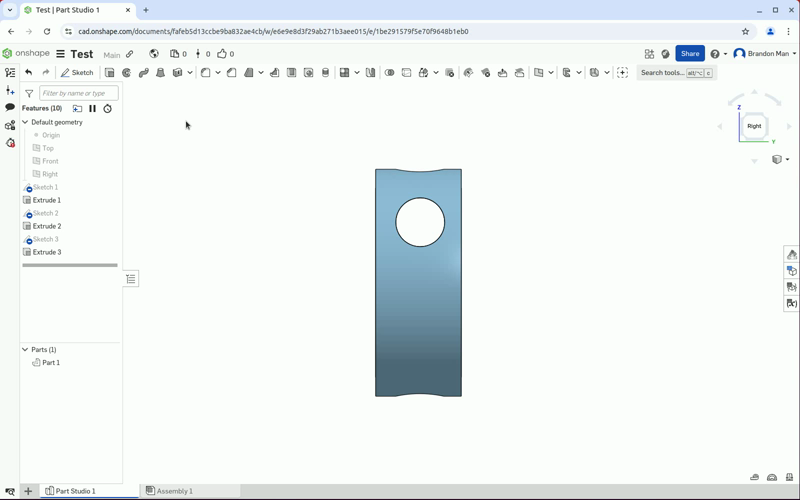
mouse_move(73, 189)
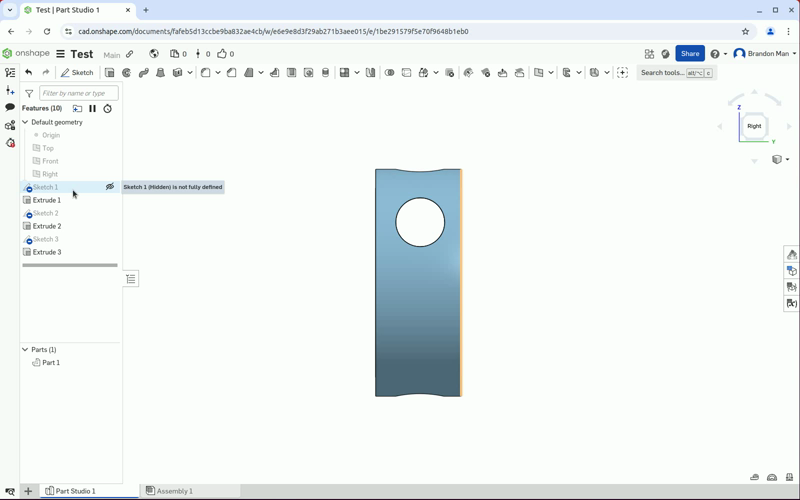
click(73, 189)
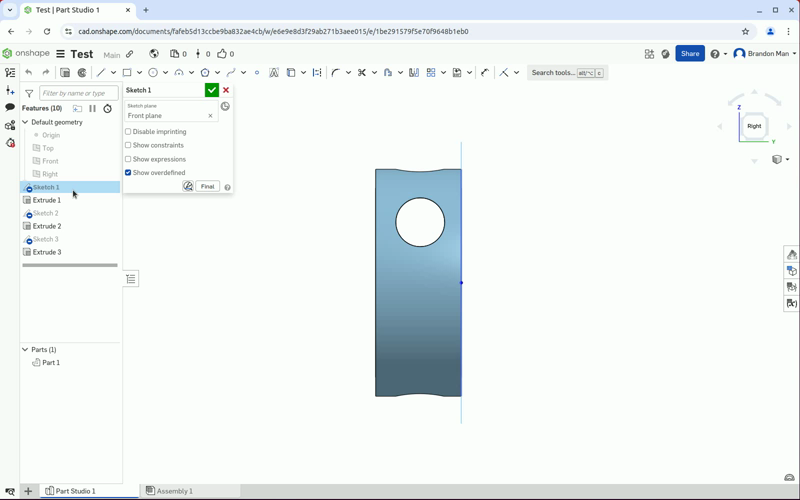
mouse_move(229, 92)
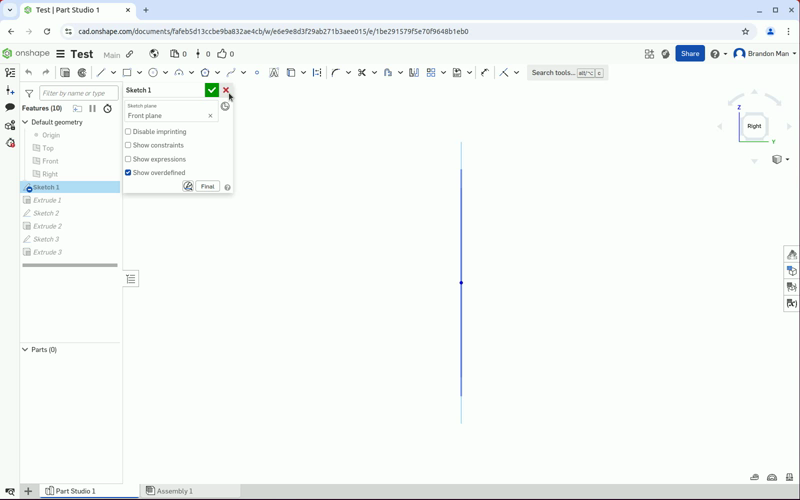
click(229, 92)
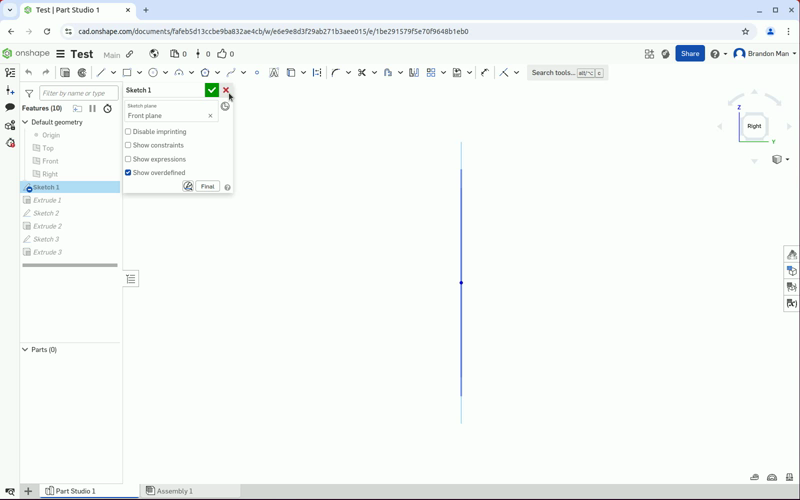
key(shift+s)
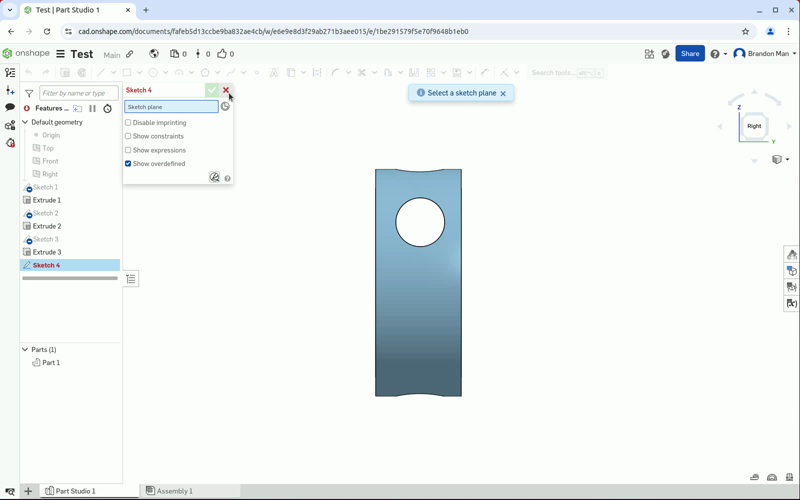
mouse_move(73, 176)
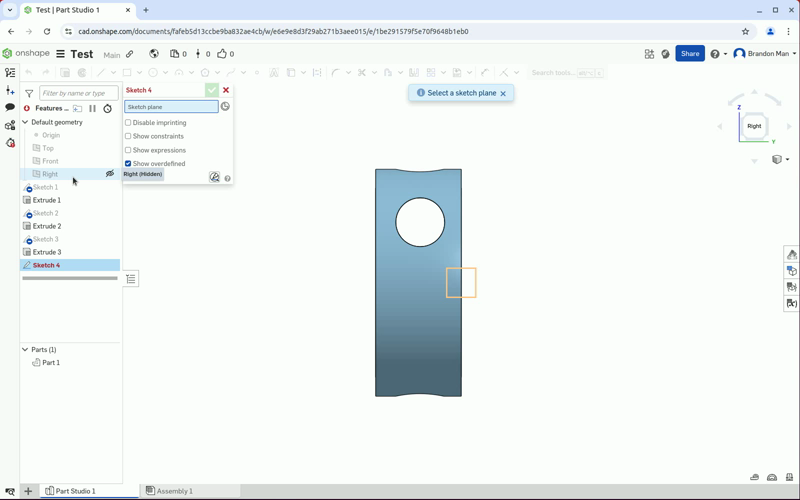
click(73, 176)
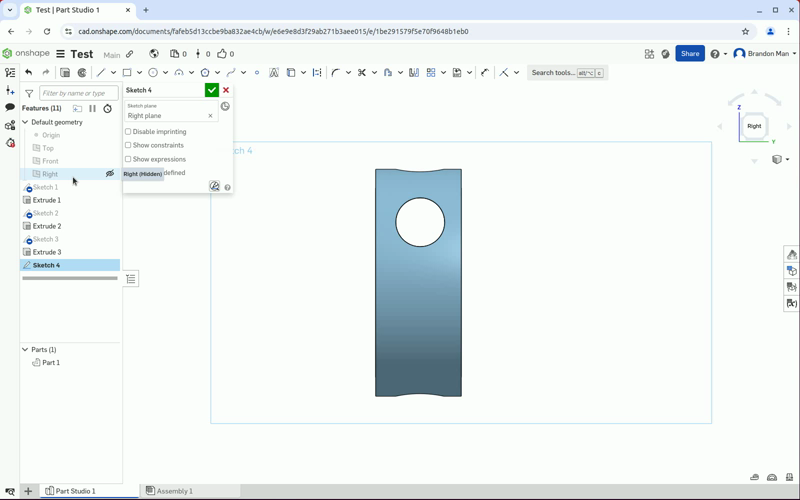
mouse_move(73, 352)
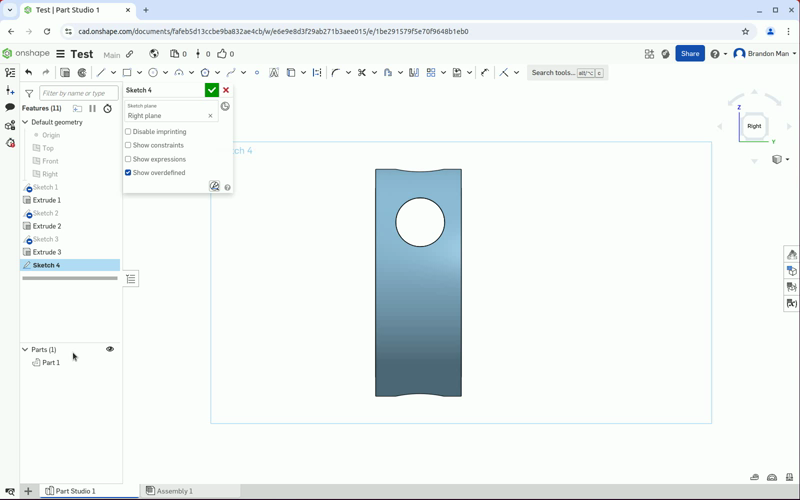
key(y)
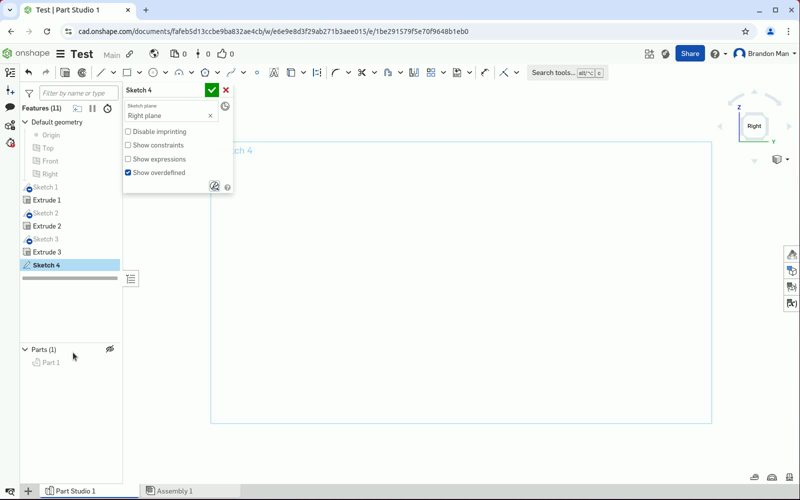
key(c)
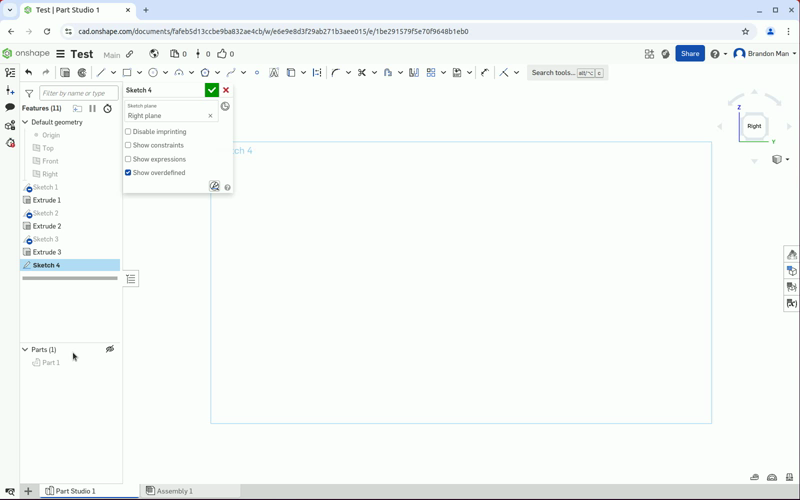
key_down(shift)
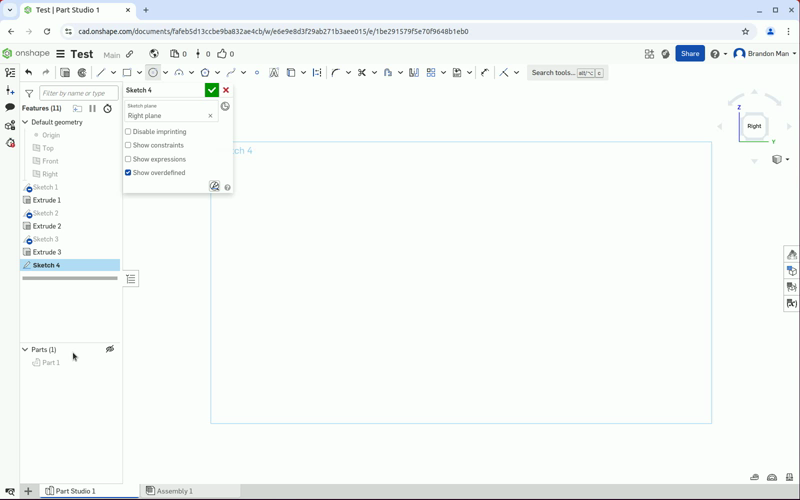
mouse_move(416, 329)
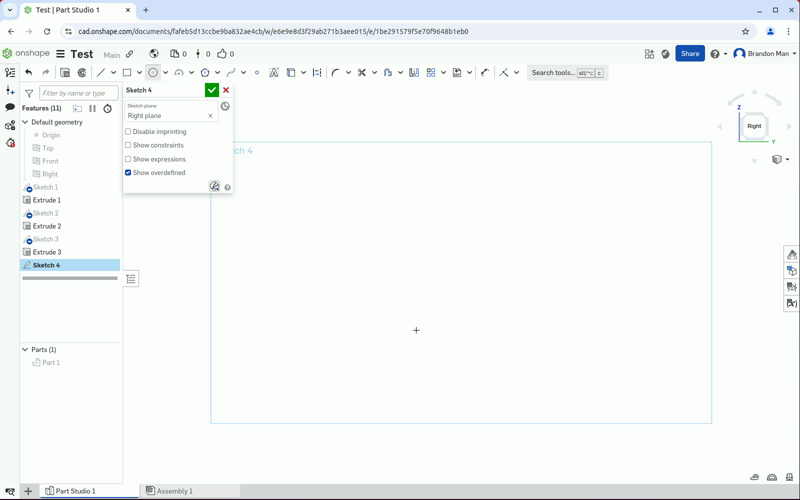
click(416, 329)
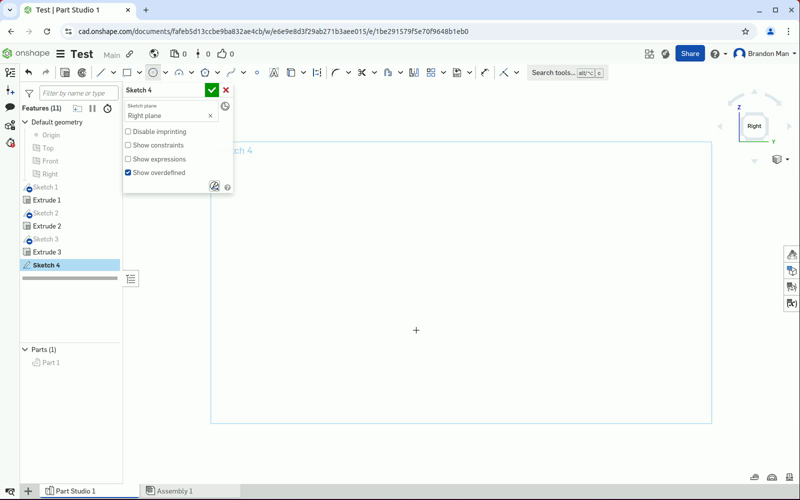
key_up(shift)
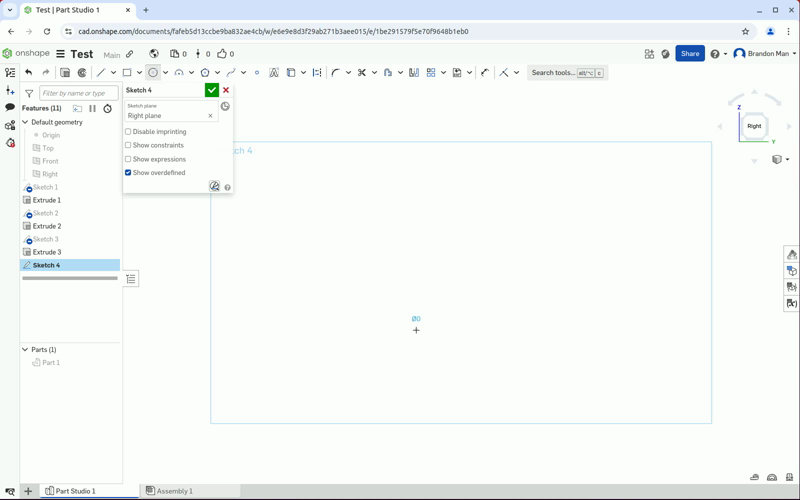
mouse_move(441, 329)
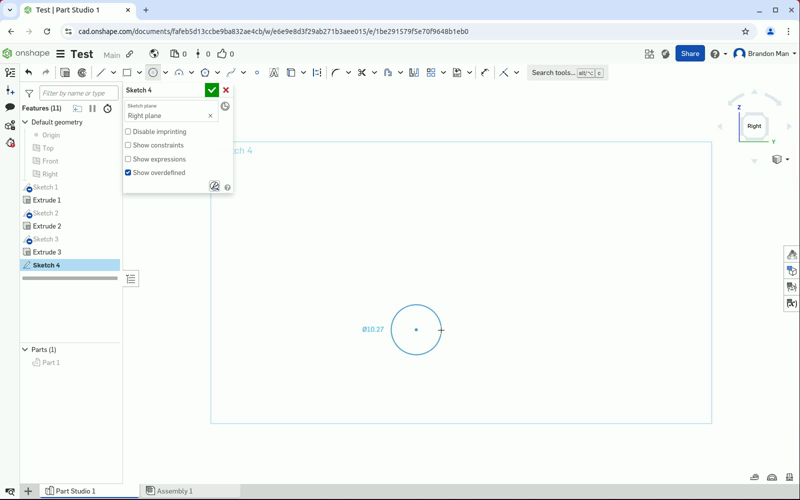
click(441, 329)
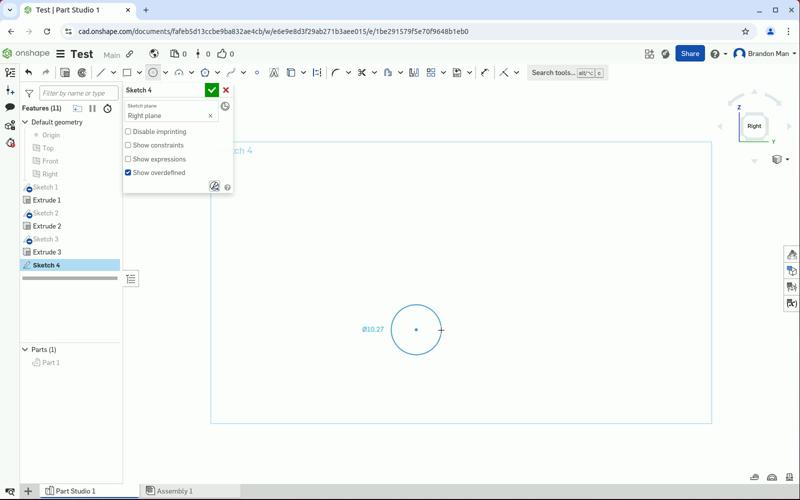
key(esc)
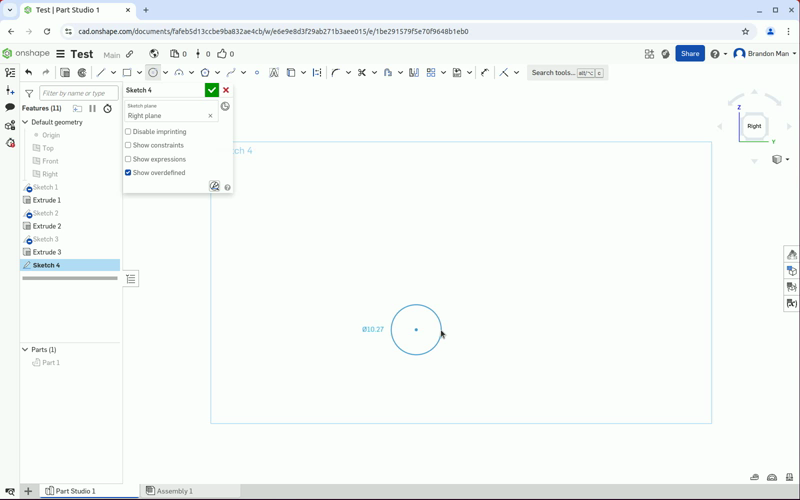
mouse_move(418, 308)
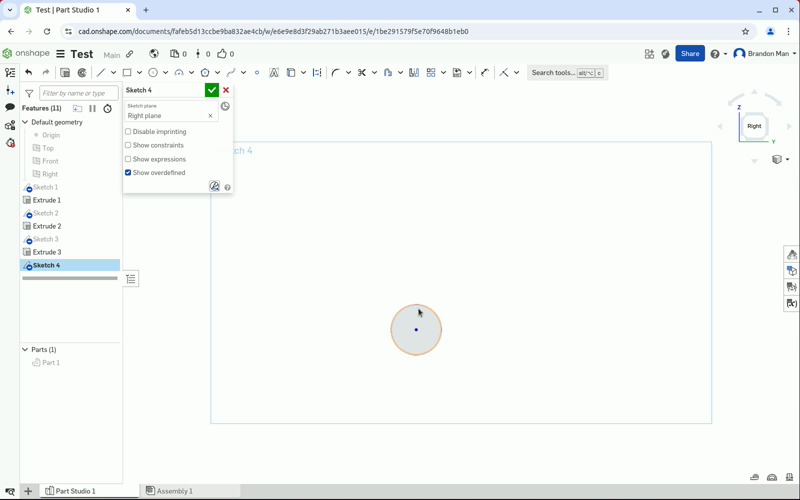
click(418, 308)
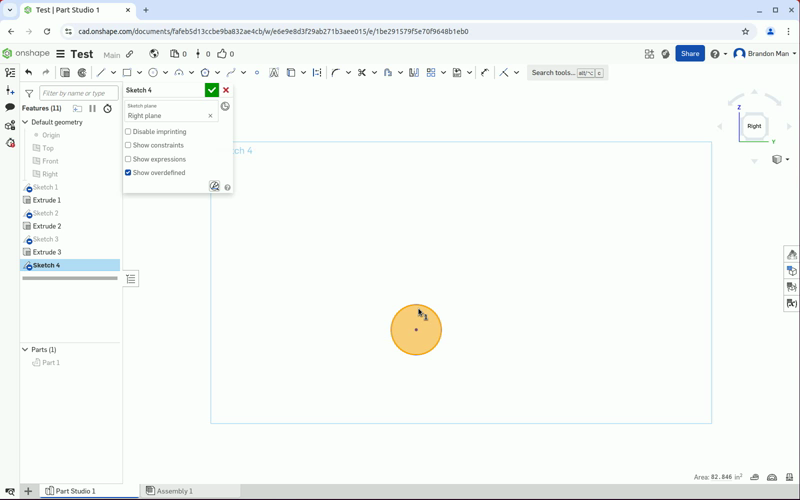
mouse_move(73, 352)
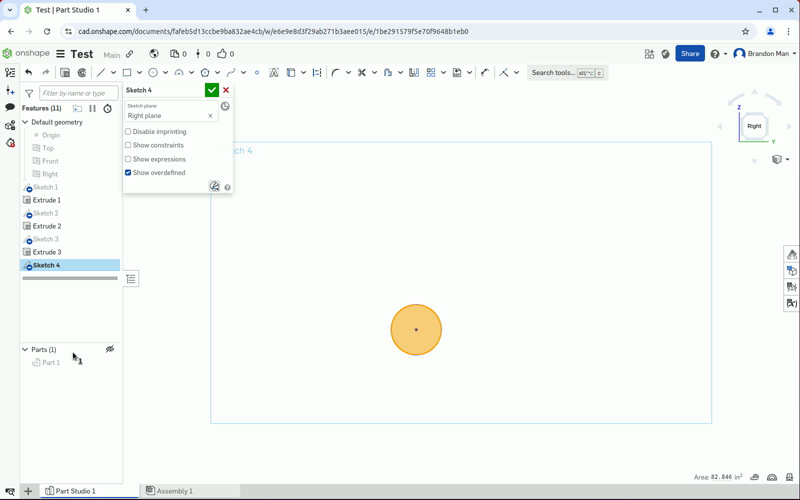
key(shift+y)
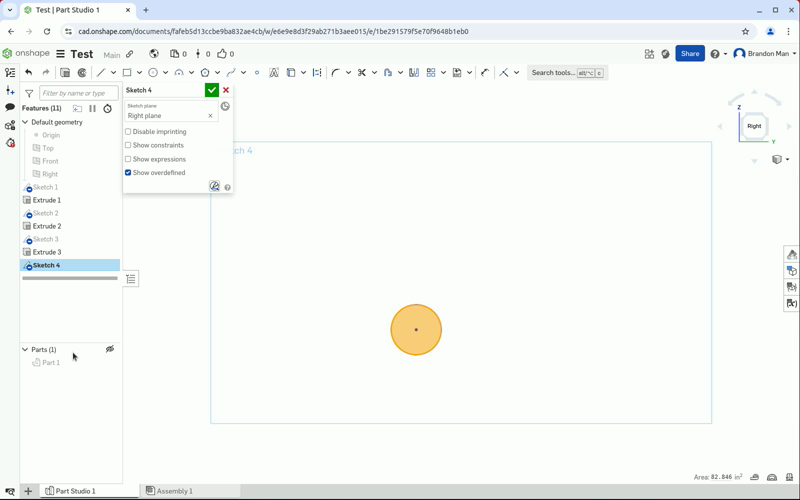
key(shift+e)
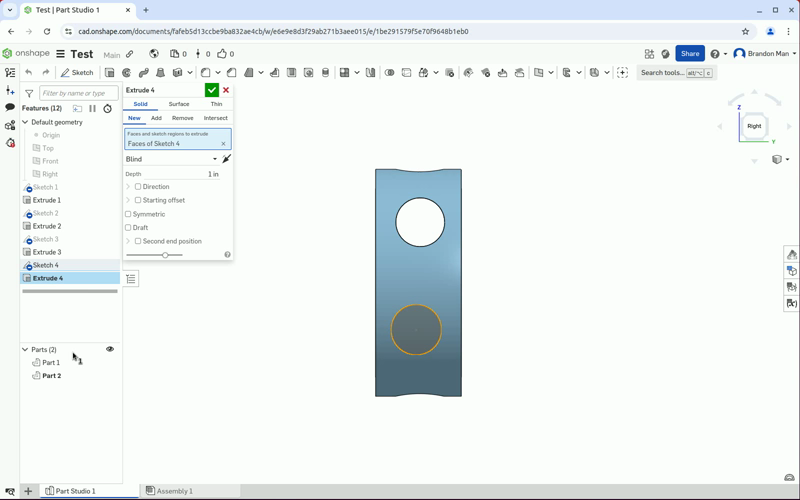
mouse_move(143, 106)
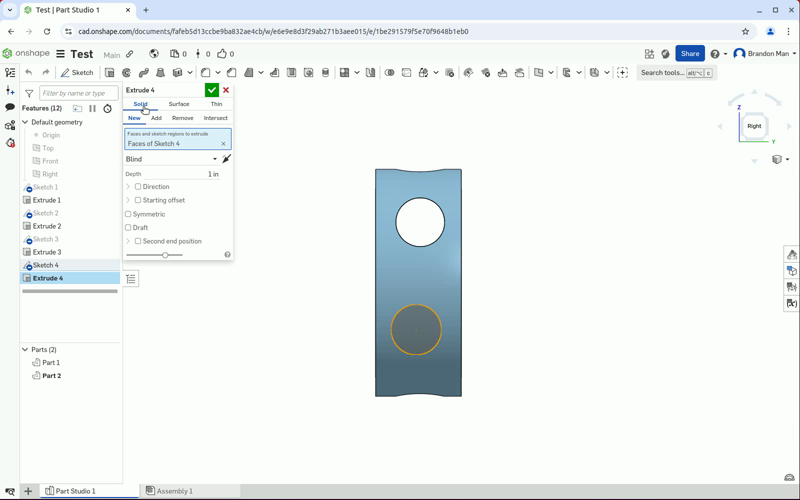
click(143, 106)
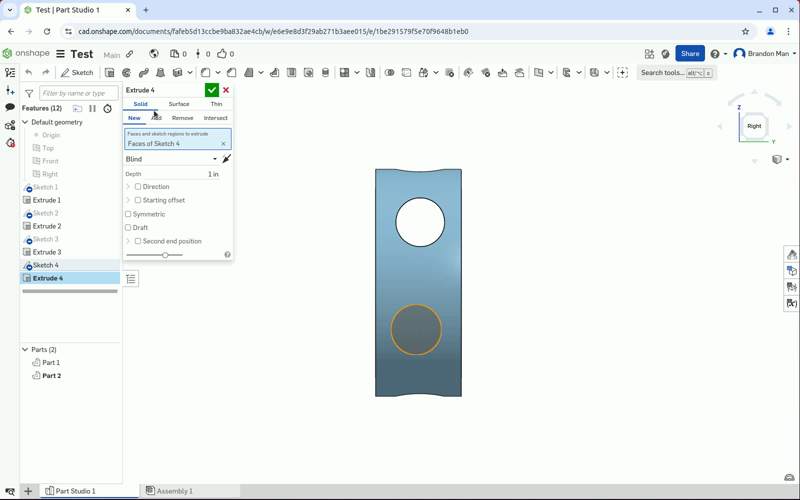
mouse_move(186, 120)
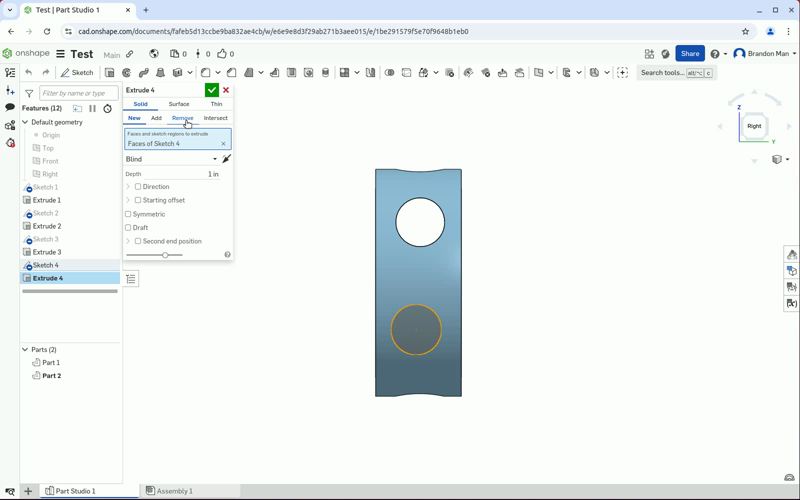
click(186, 120)
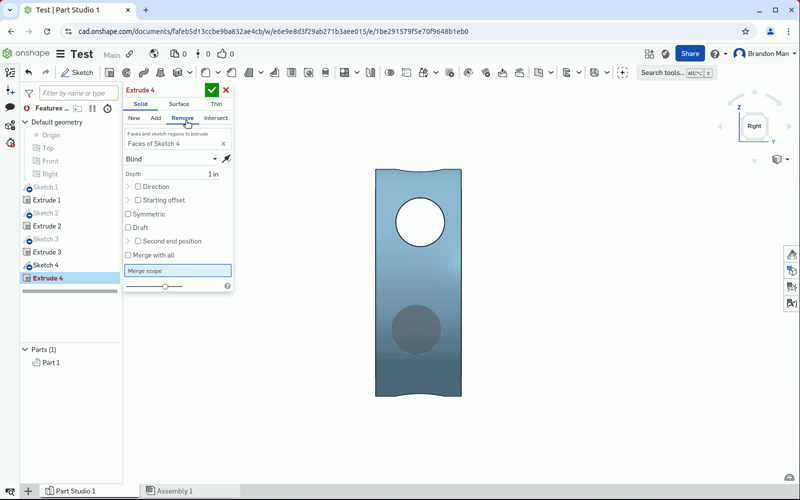
key(tab, 4)
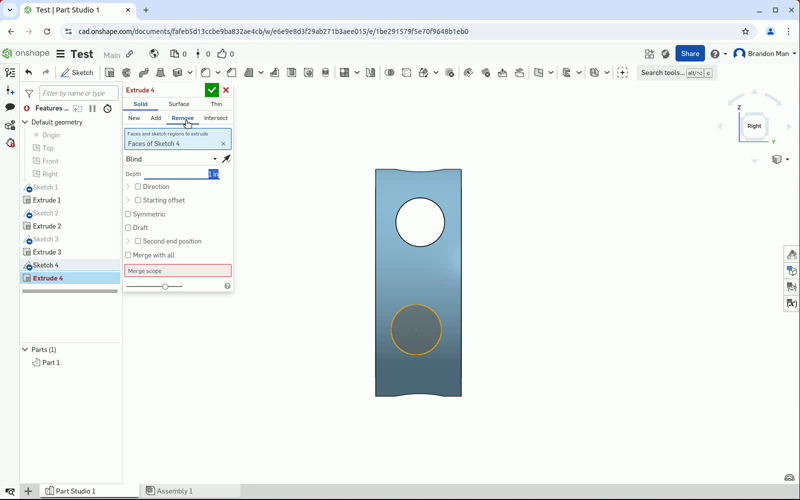
text(61.622)
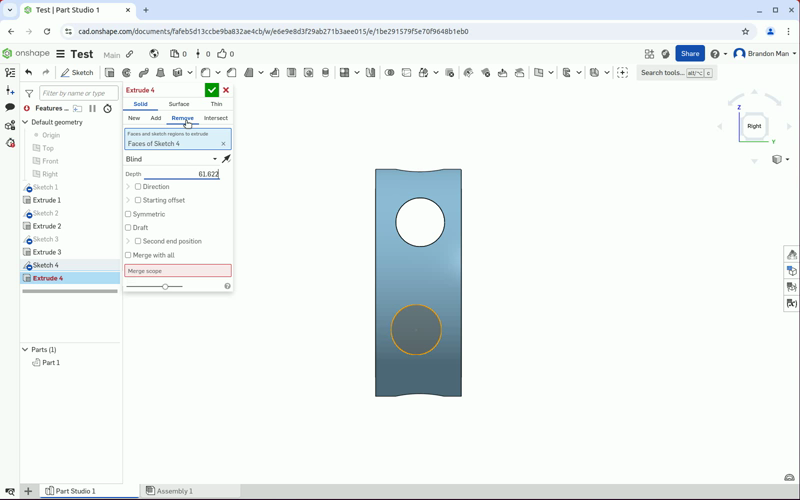
key(tab, 3)
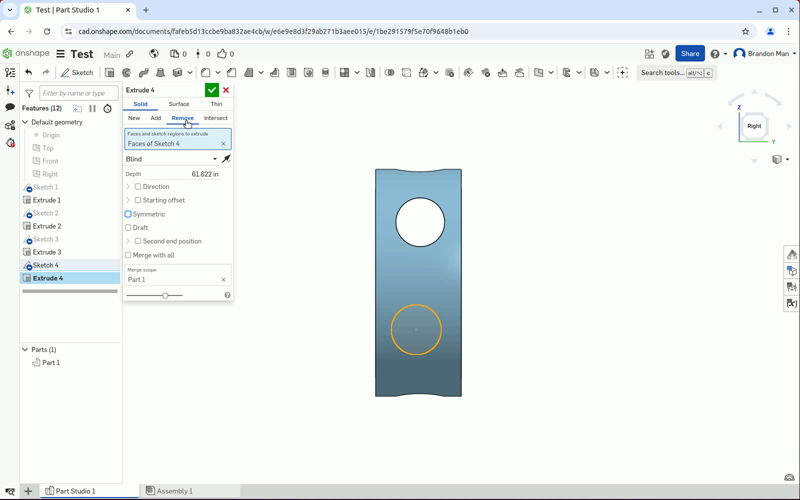
key(space)
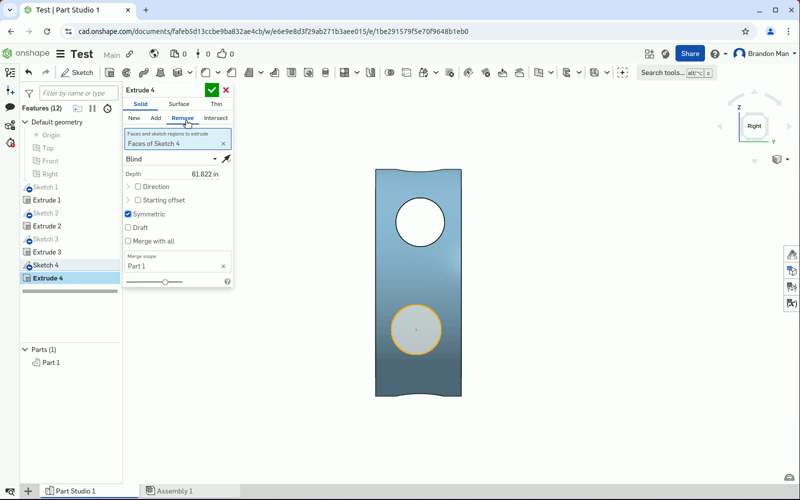
key(tab, 2)
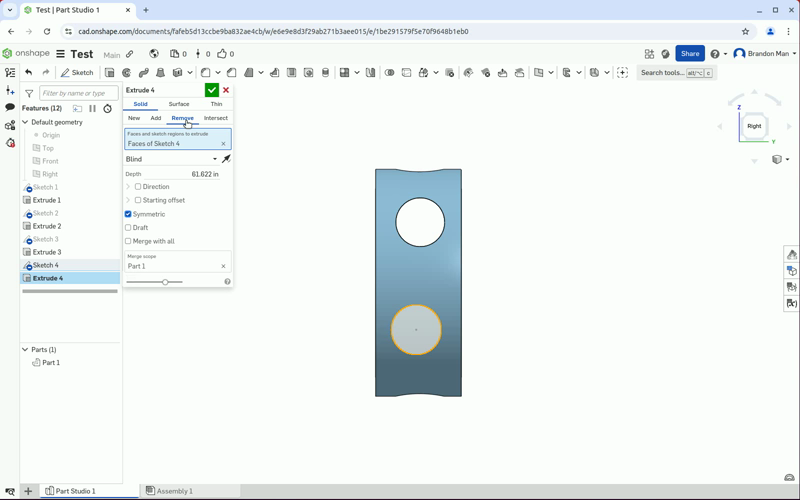
key(space)
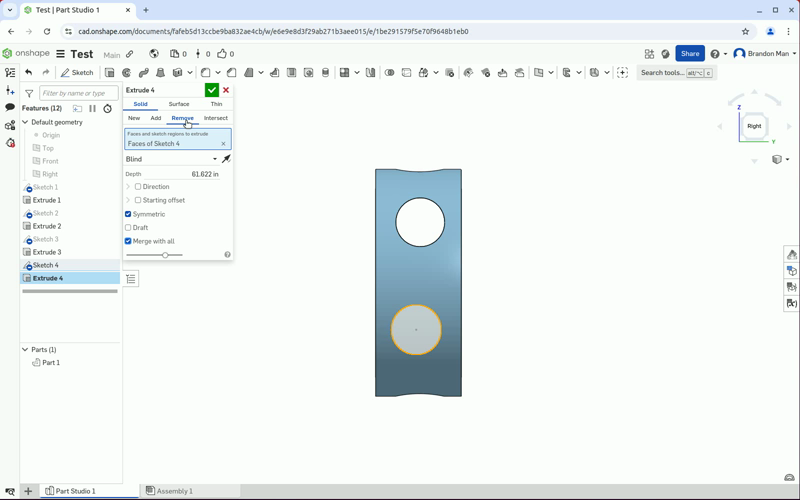
key(enter)
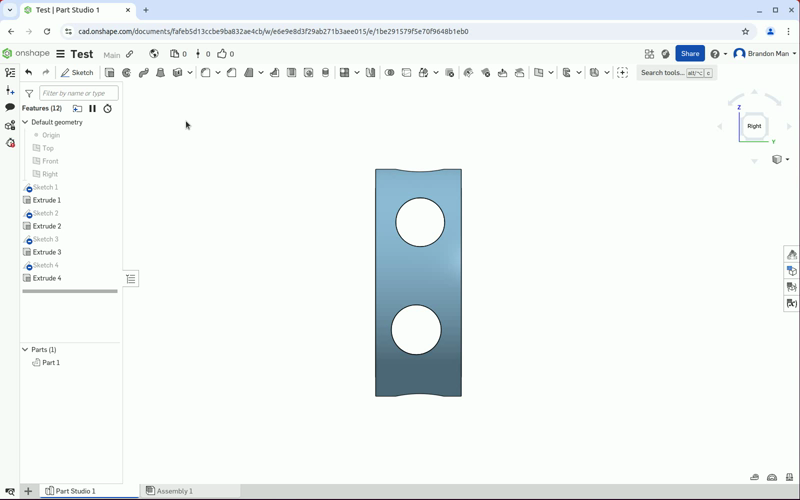
key(shift+h)
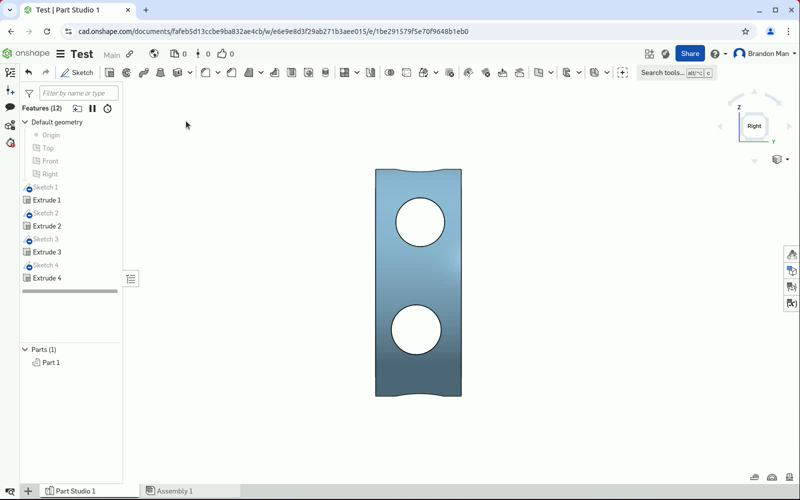
key(shift+h)
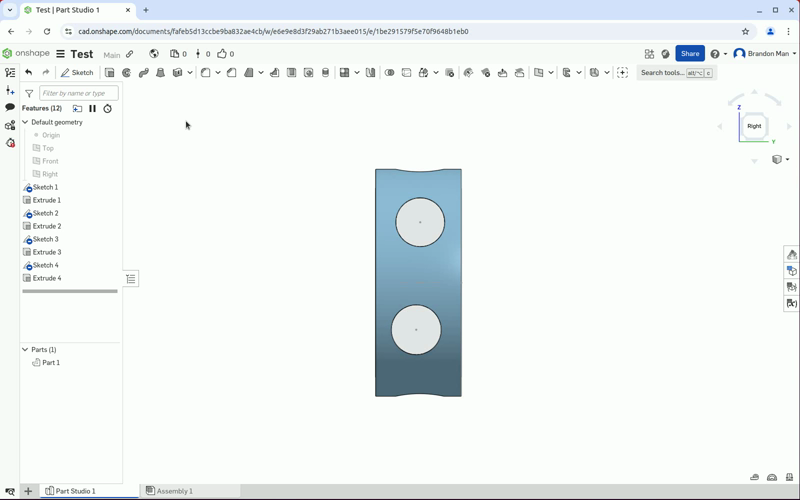
key(shift+7)
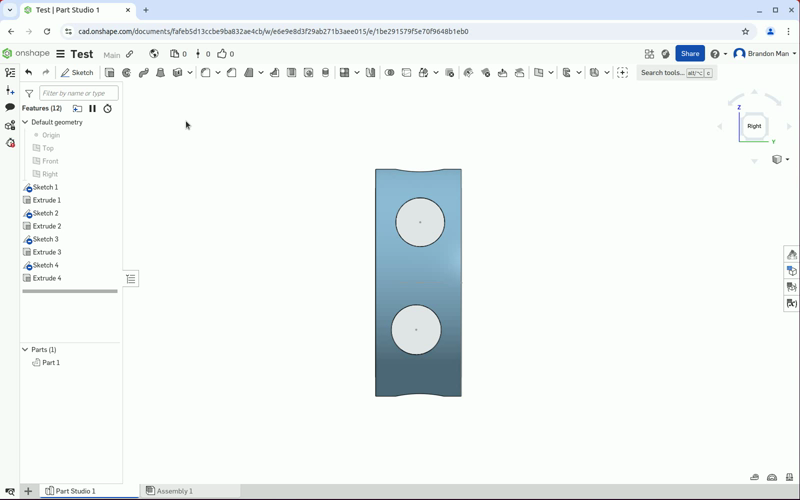
key(right, 2)
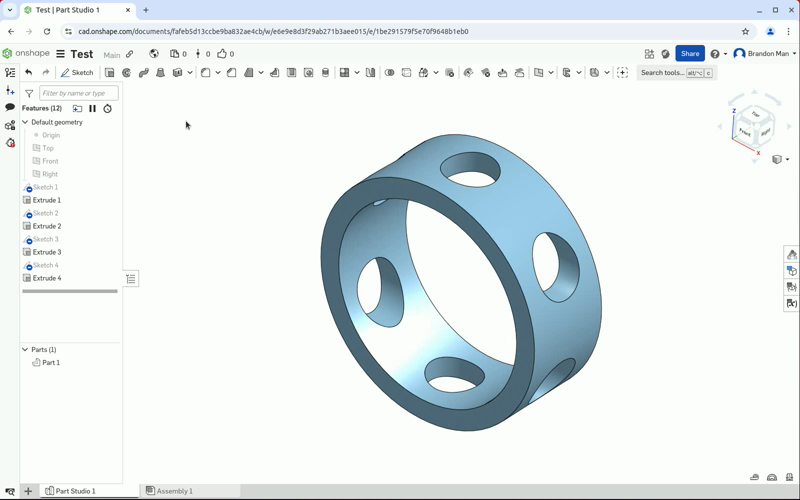
key(down, 2)
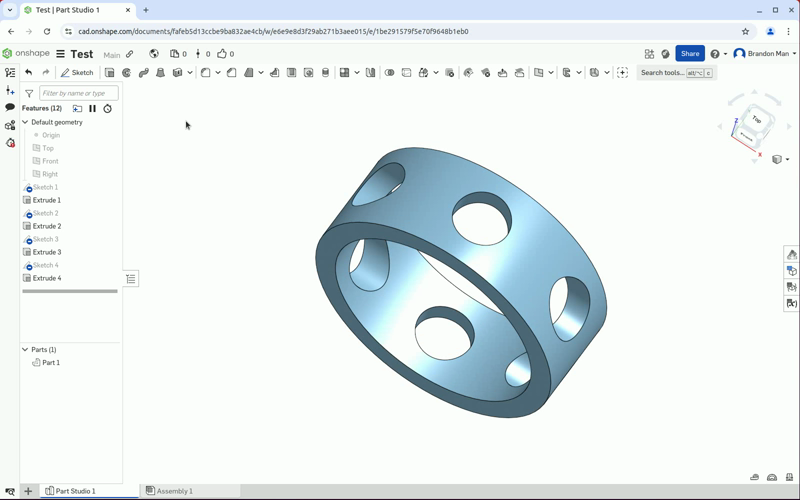
key(up, 2)
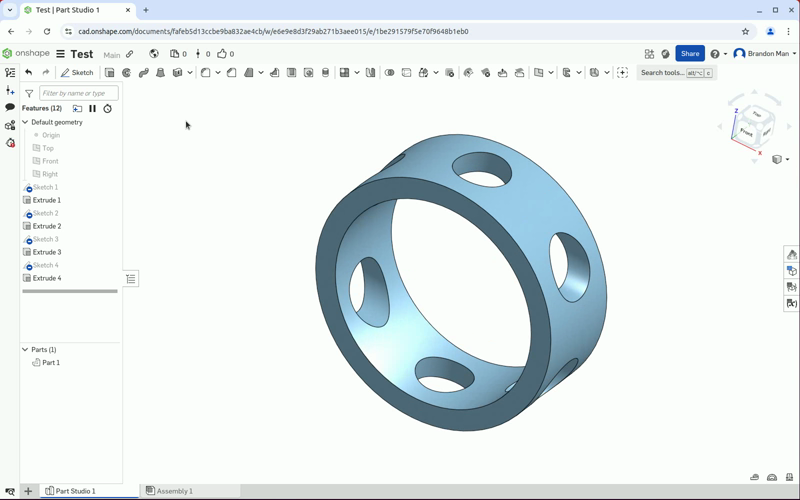
key(left, 2)
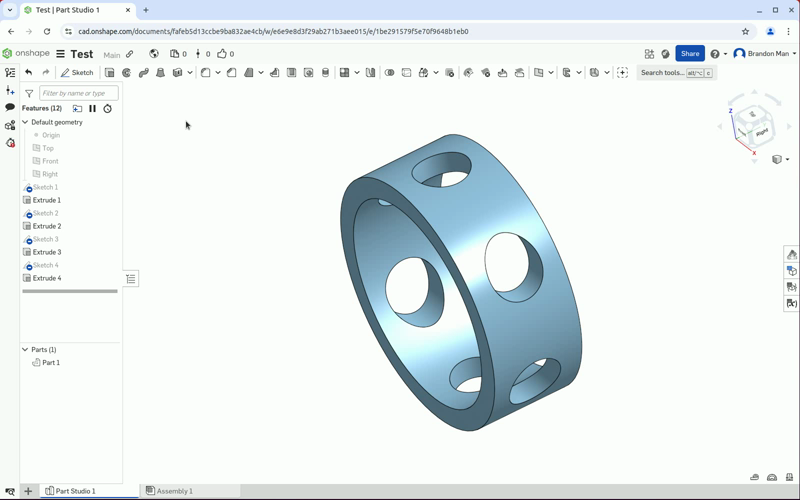
mouse_move(73, 189)
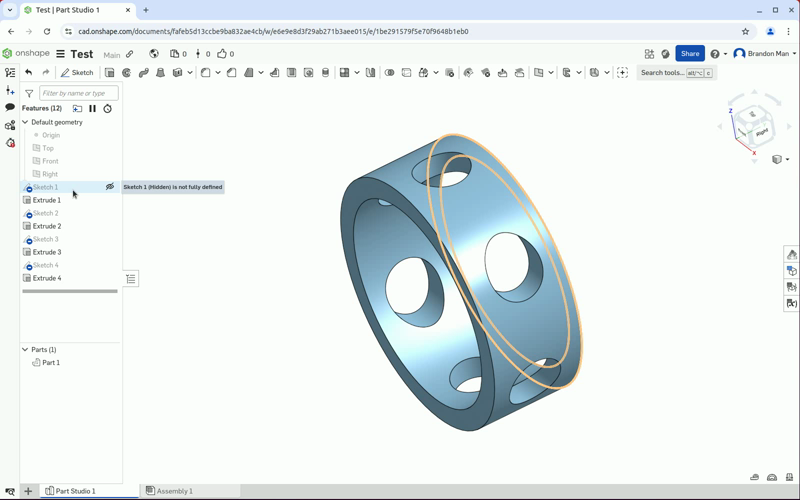
click(73, 189)